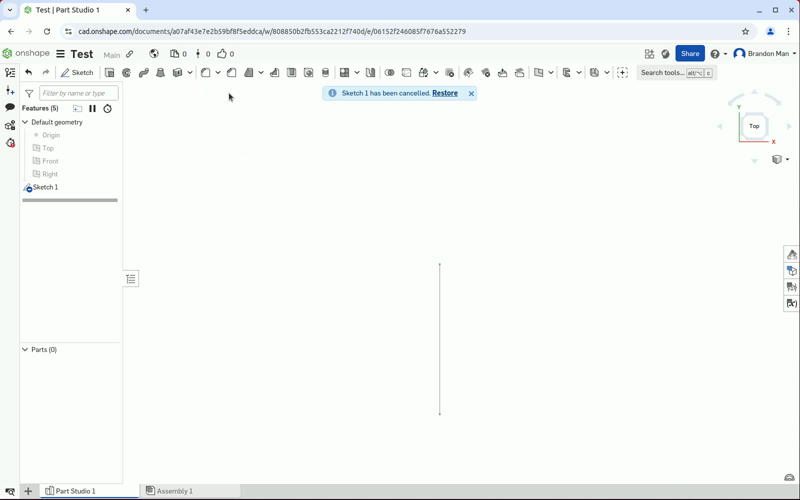
key(shift+h)
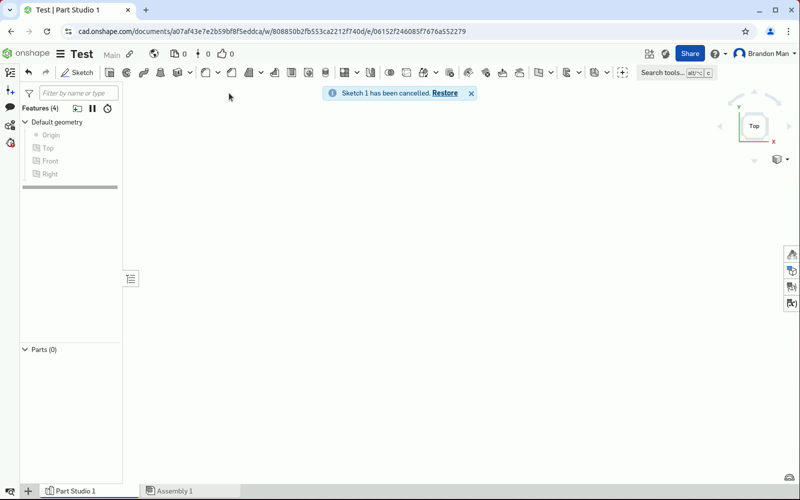
mouse_move(73, 352)
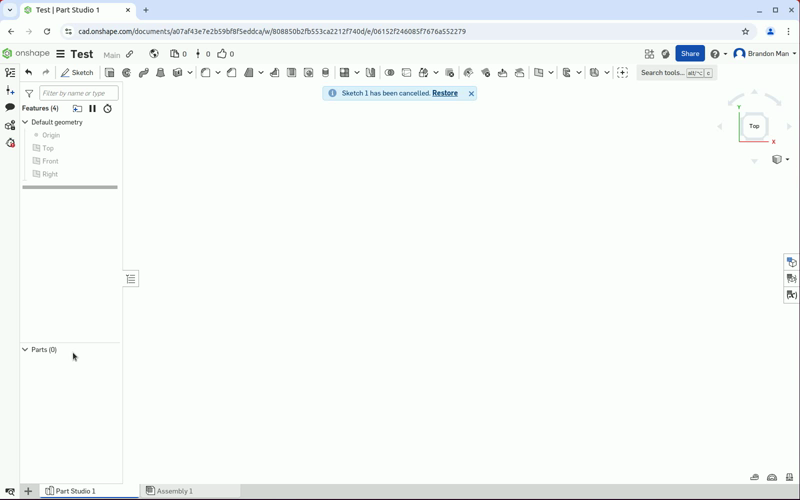
key(y)
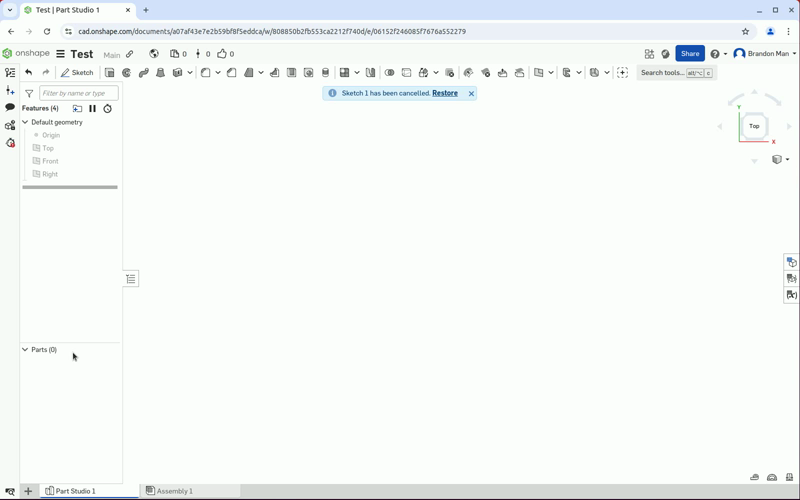
key(shift+p)
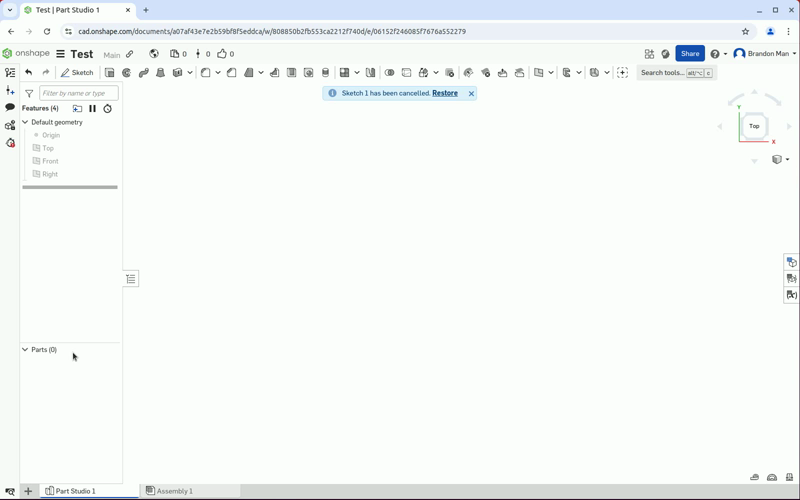
key(space)
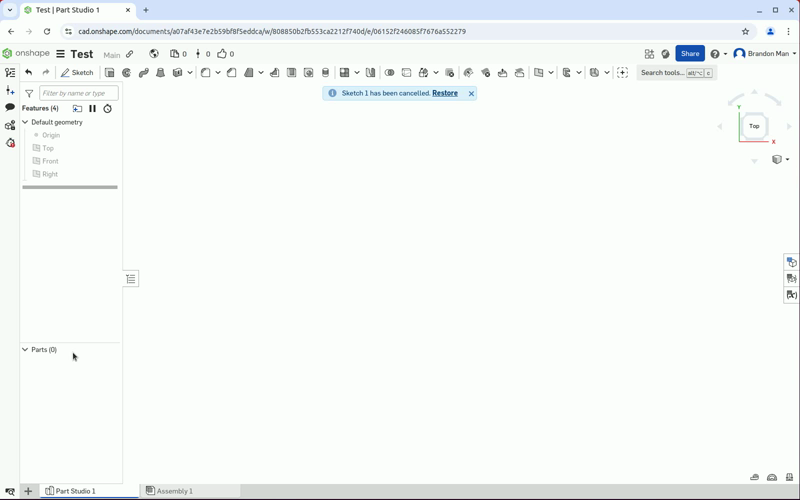
key_down(shift)
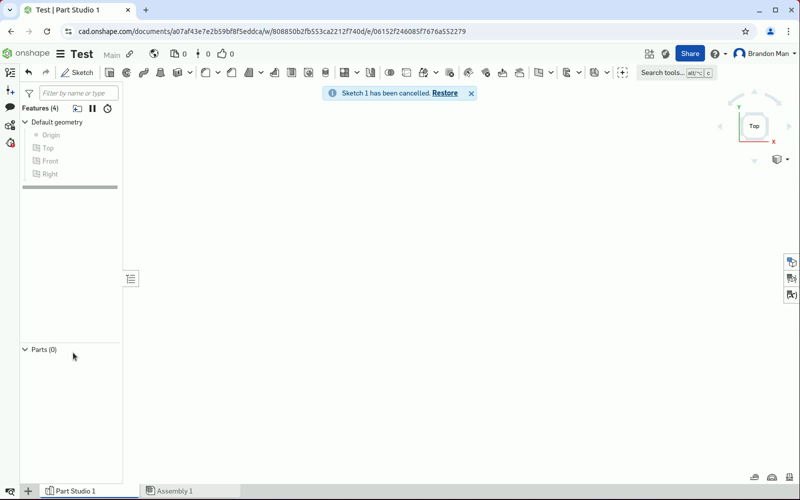
key(up)
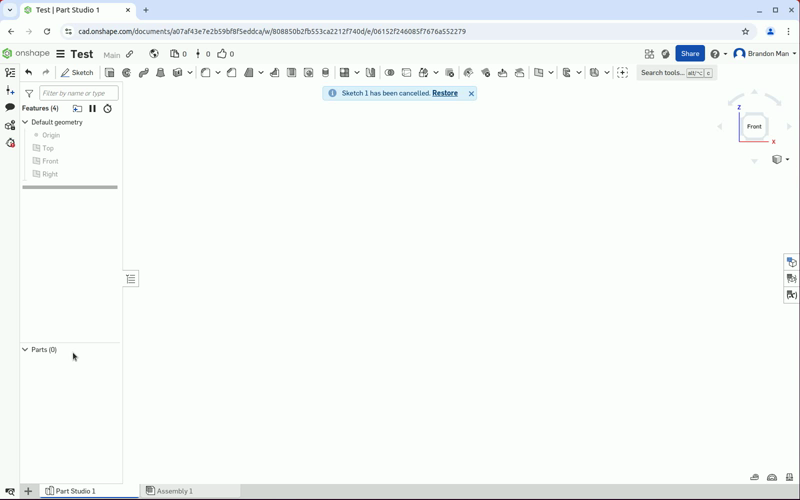
key_up(shift)
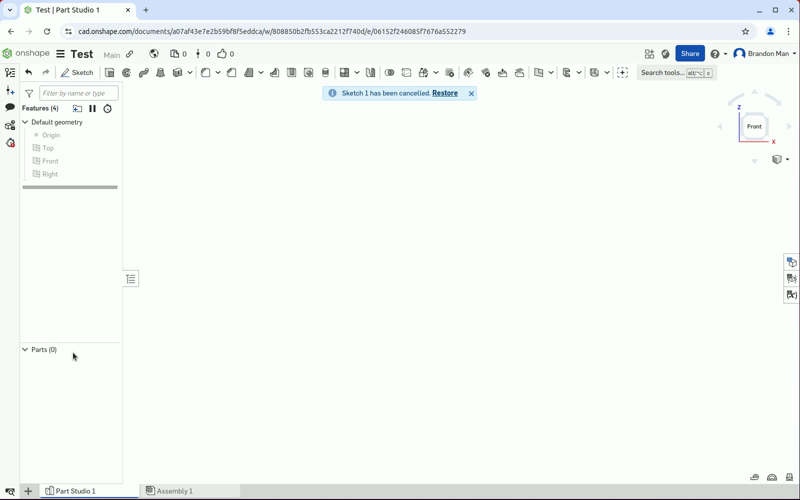
mouse_move(73, 352)
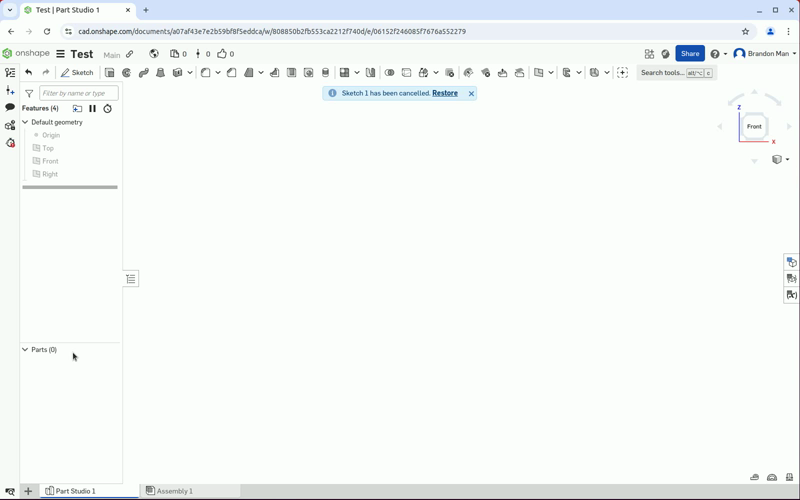
key(shift+y)
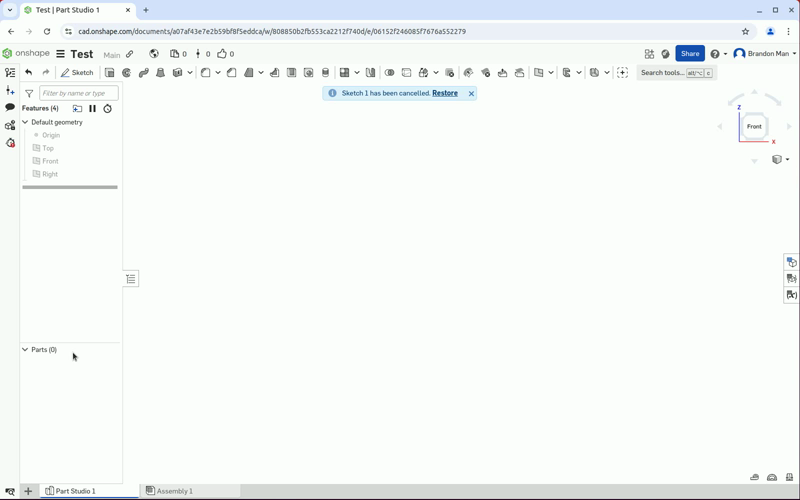
key(shift+s)
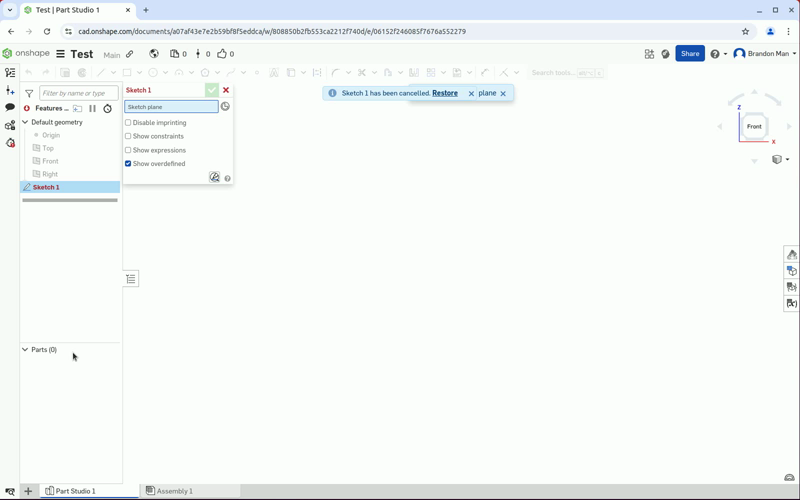
mouse_move(73, 163)
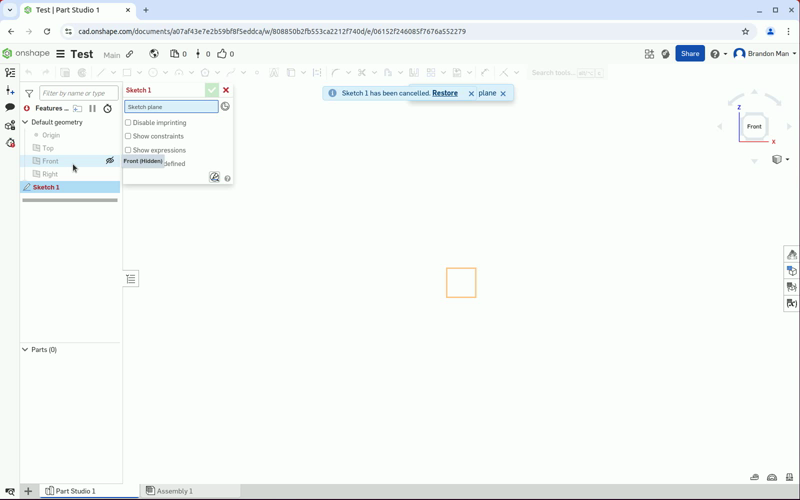
click(73, 163)
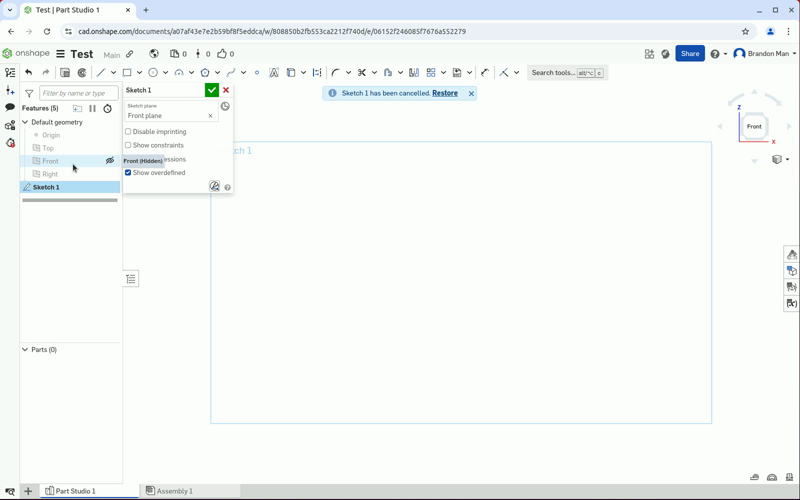
mouse_move(73, 352)
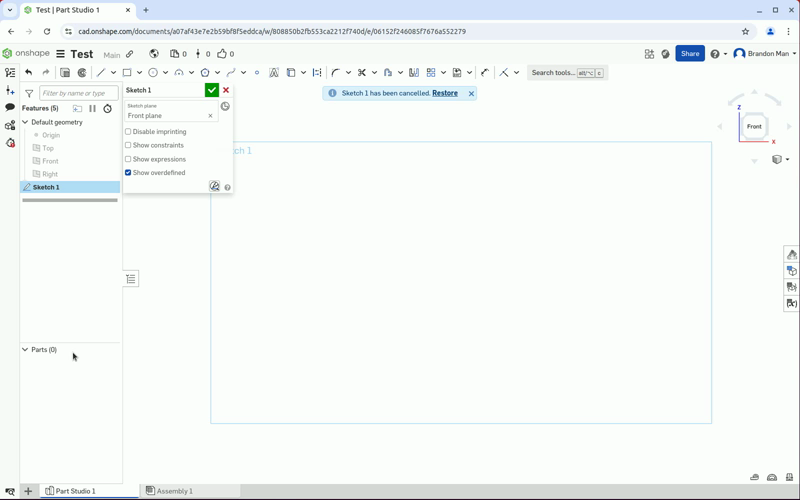
key(y)
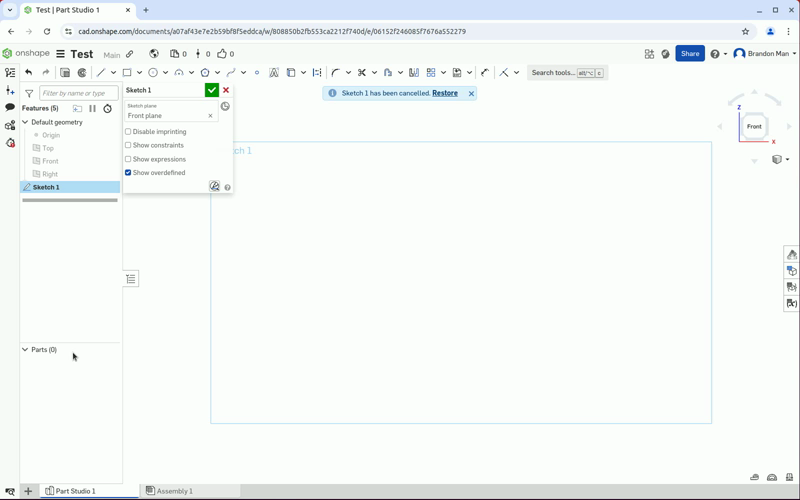
key(l)
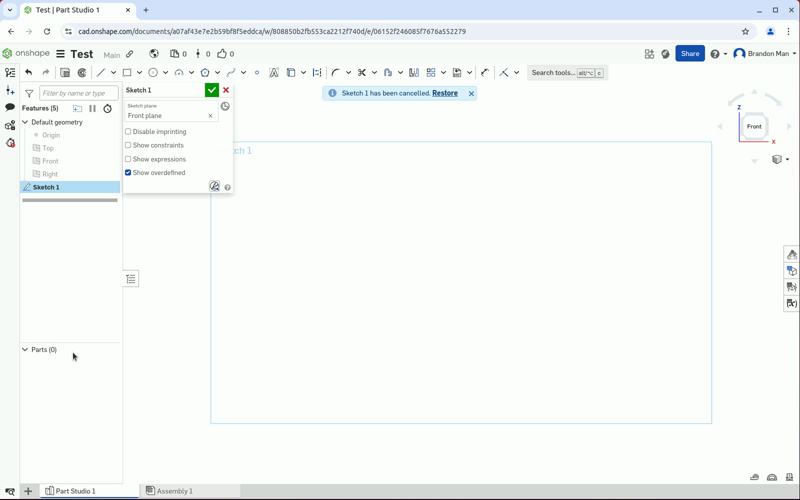
key_down(shift)
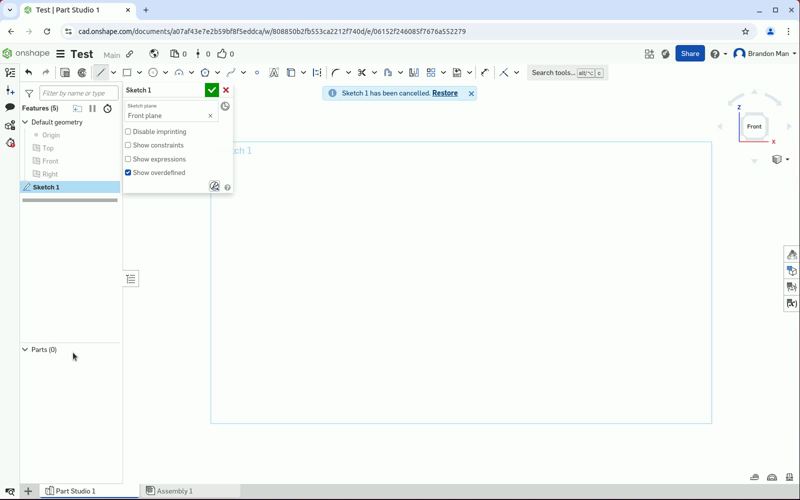
mouse_move(505, 320)
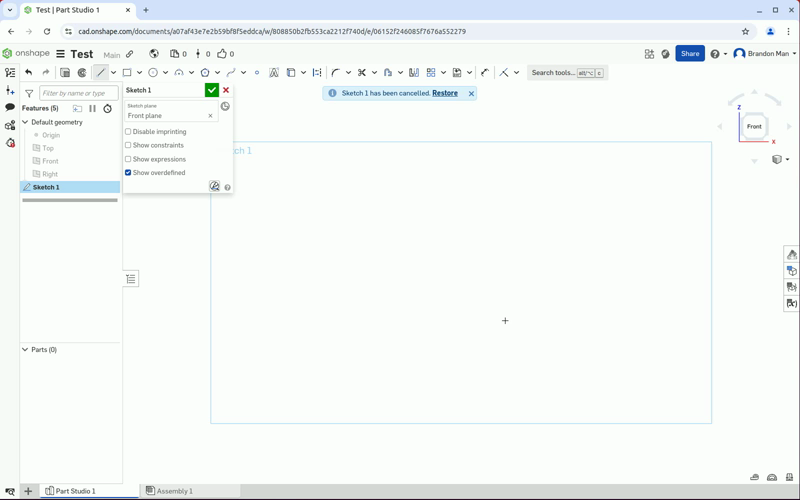
click(505, 320)
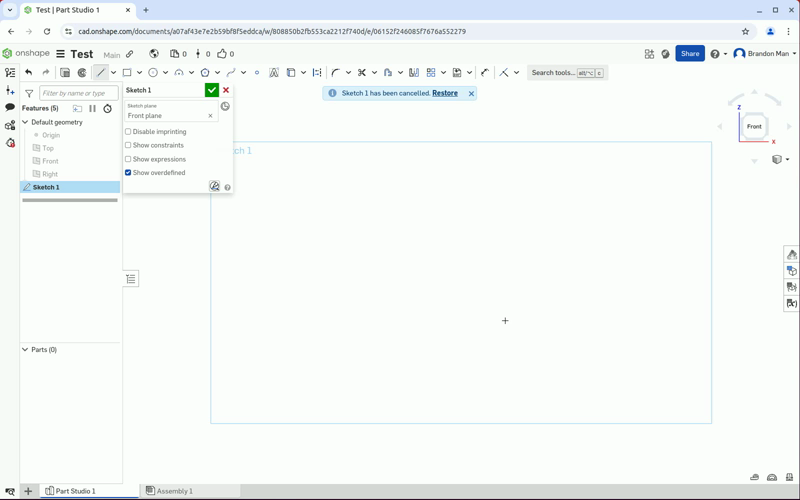
key_up(shift)
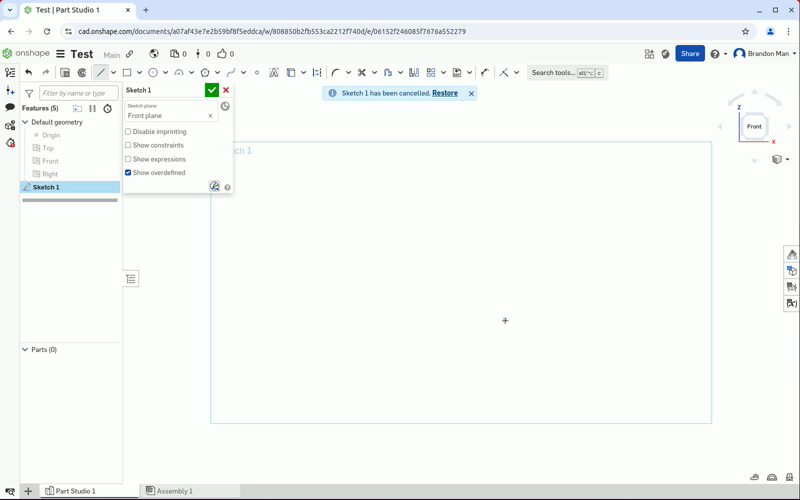
key_down(shift)
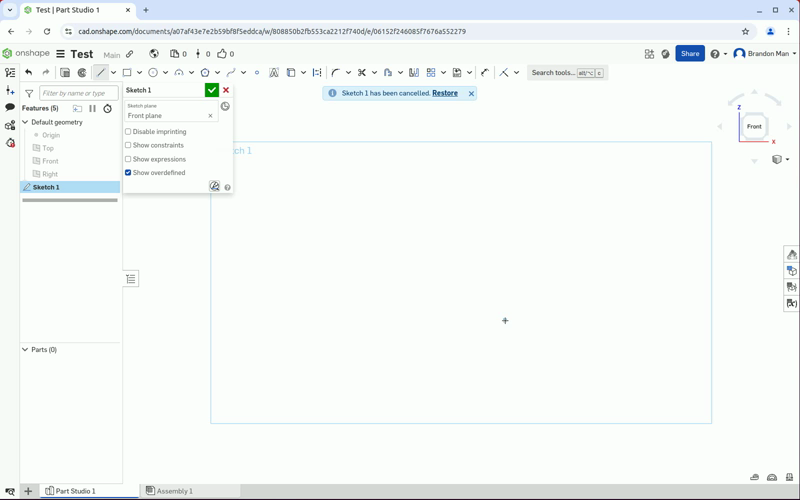
mouse_move(535, 320)
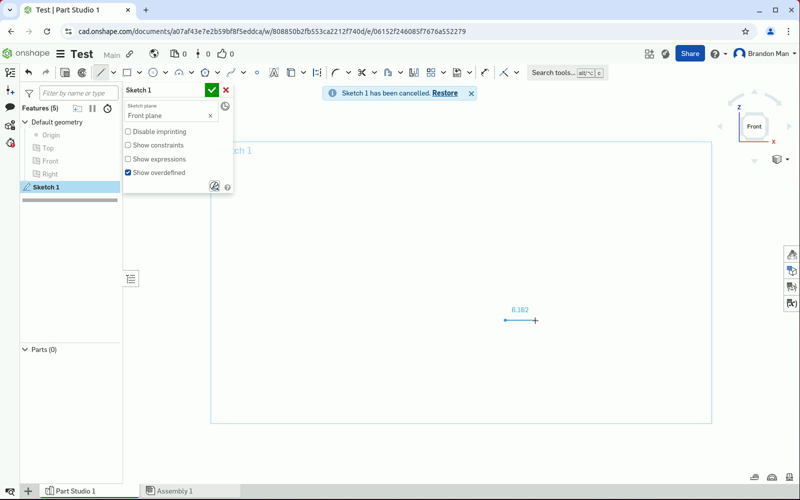
mouse_move(524, 320)
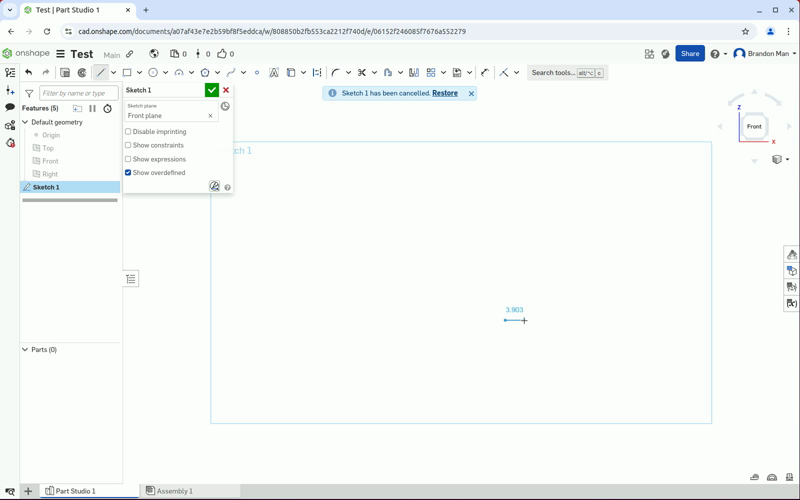
click(524, 320)
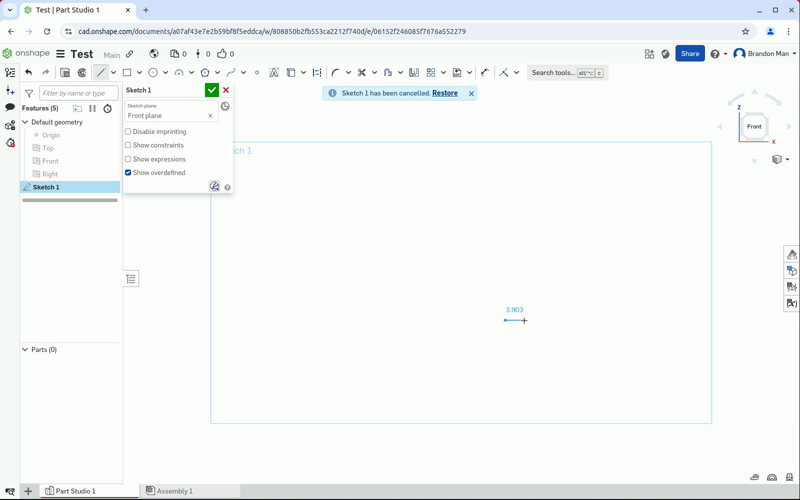
key_up(shift)
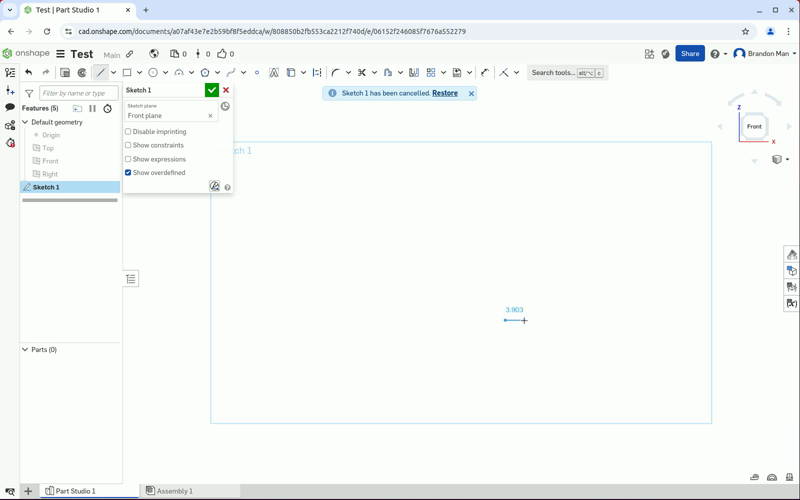
key_down(shift)
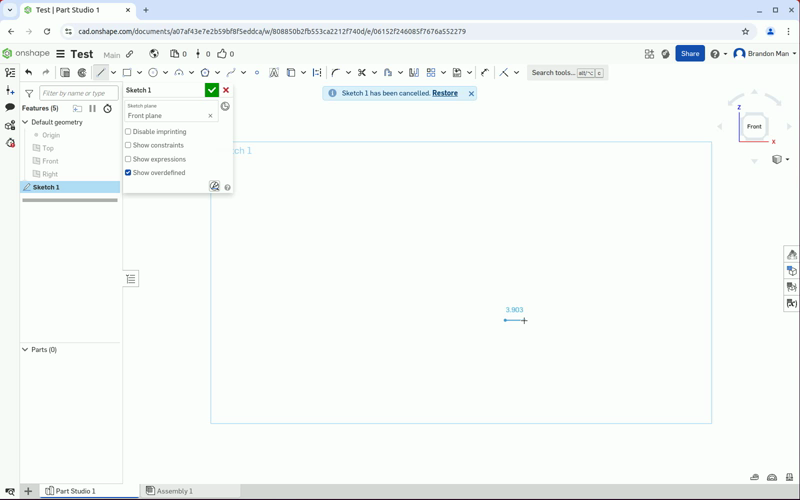
mouse_move(524, 245)
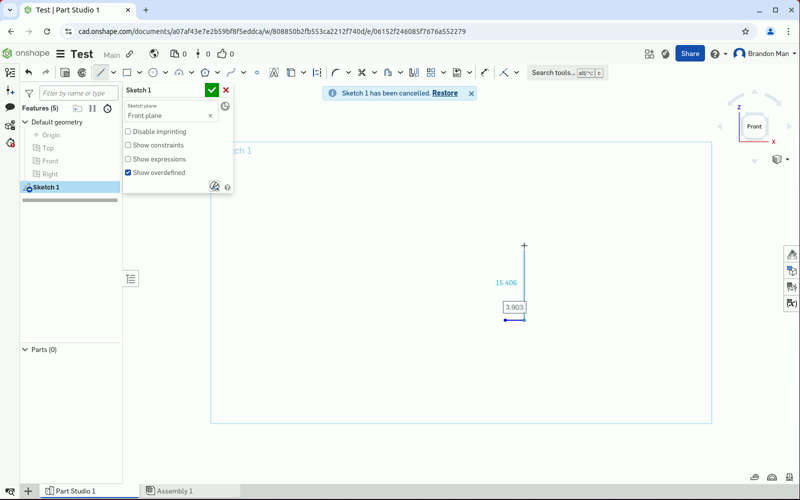
click(524, 245)
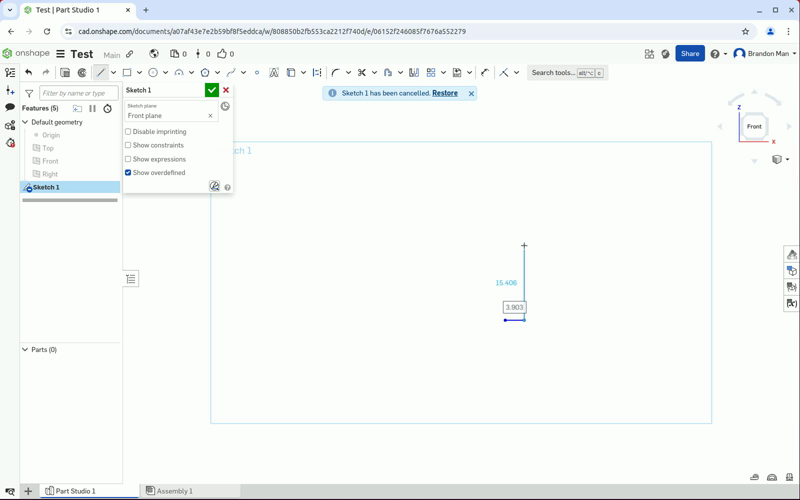
key_up(shift)
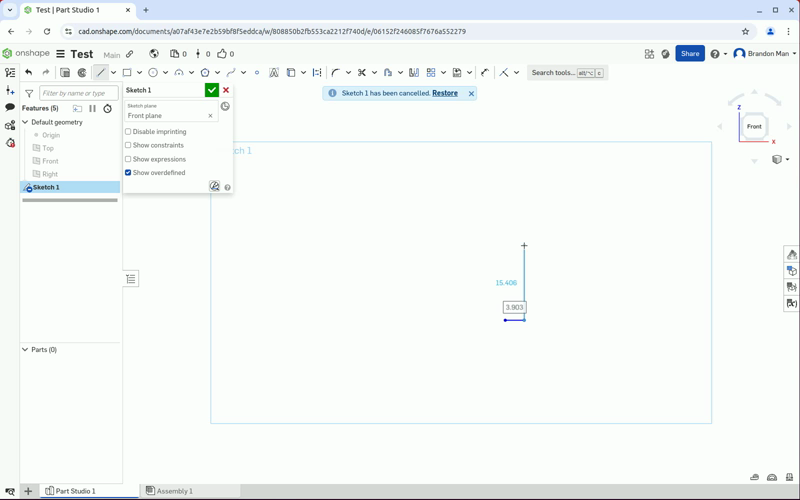
key_down(shift)
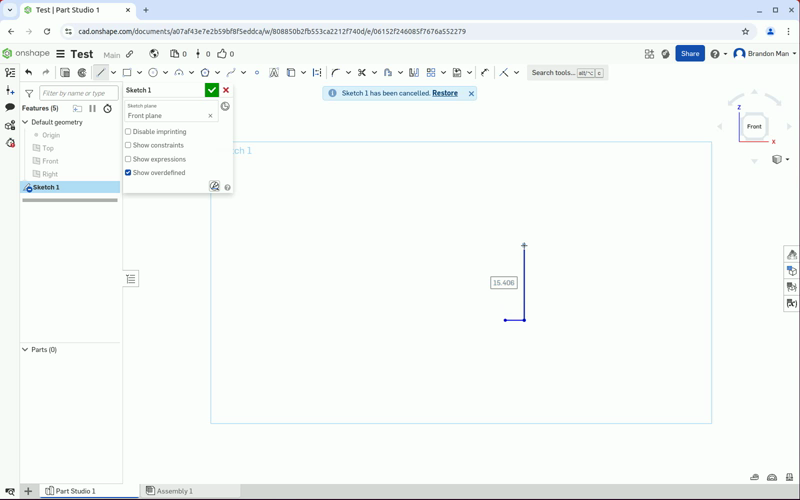
mouse_move(554, 245)
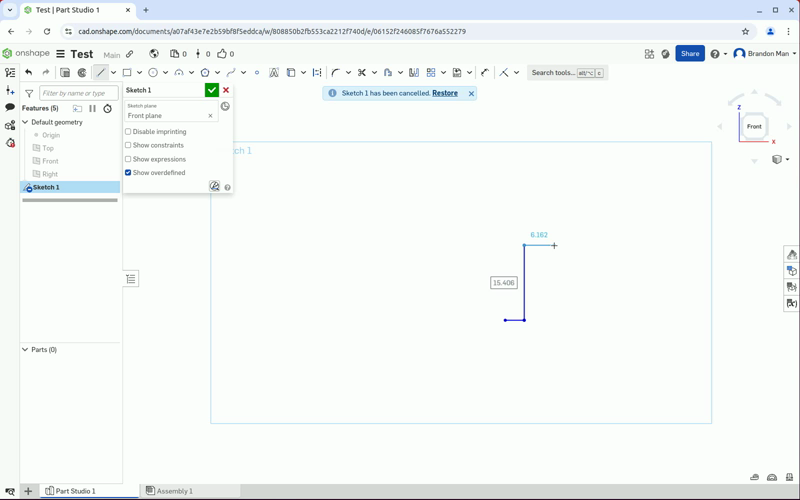
mouse_move(505, 245)
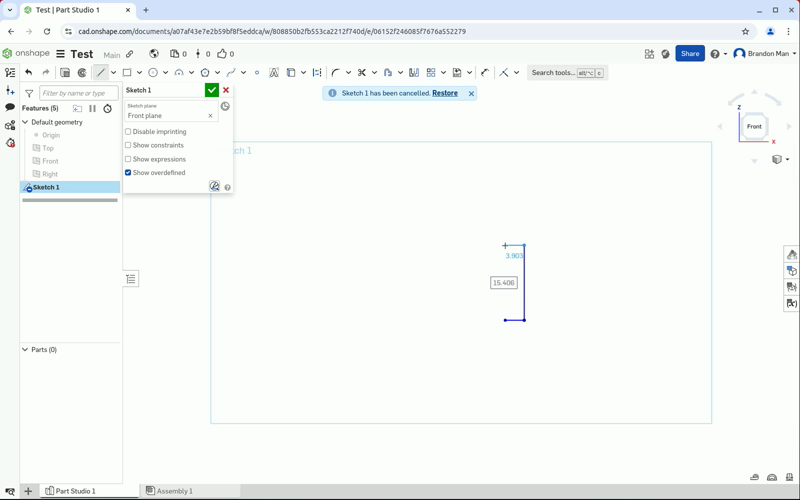
click(505, 245)
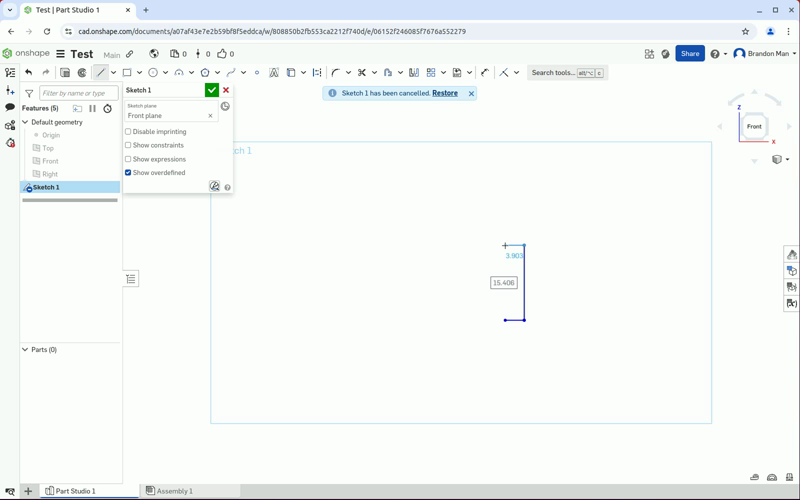
key_up(shift)
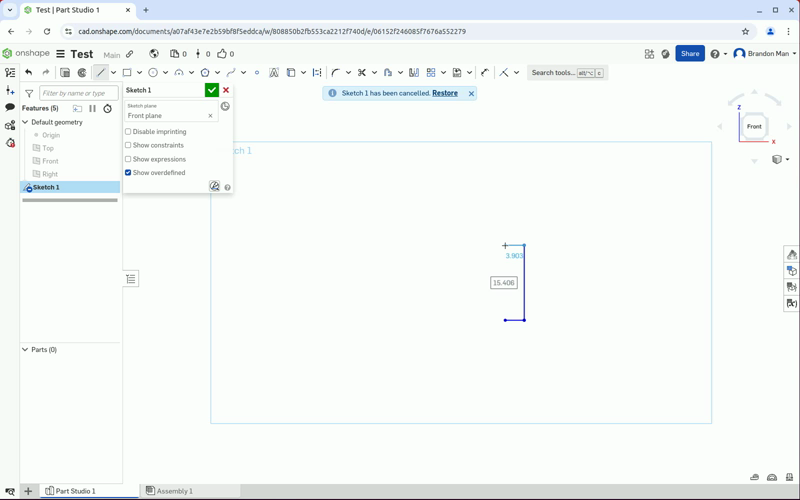
key_down(shift)
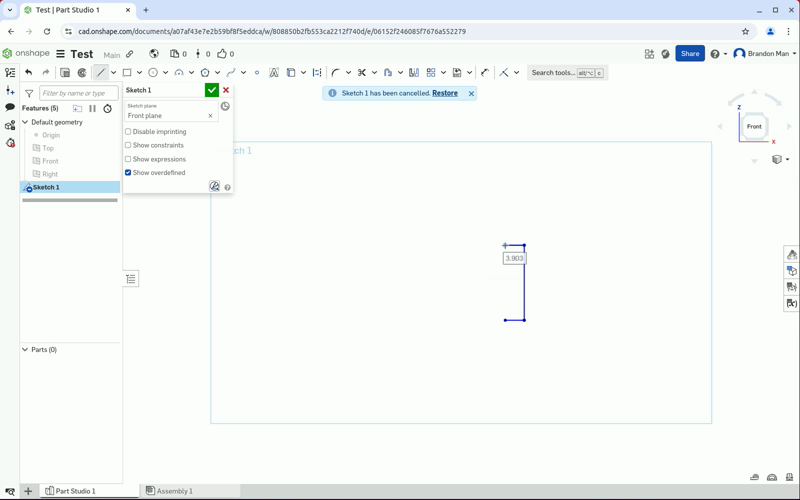
mouse_move(505, 320)
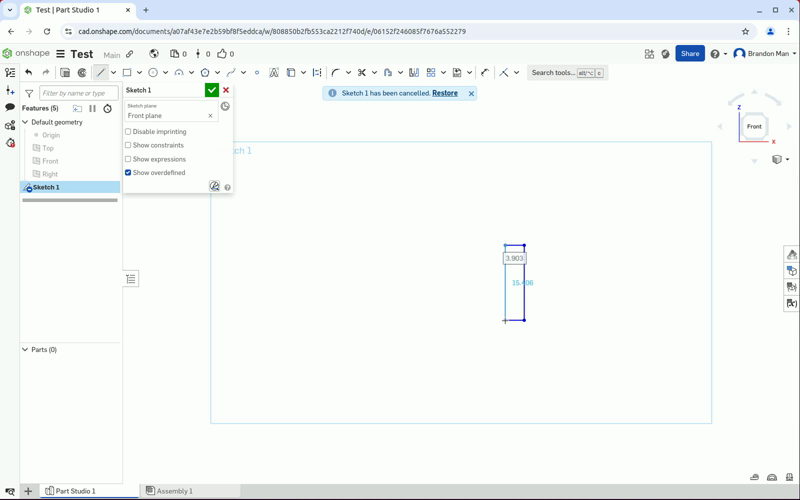
key_up(shift)
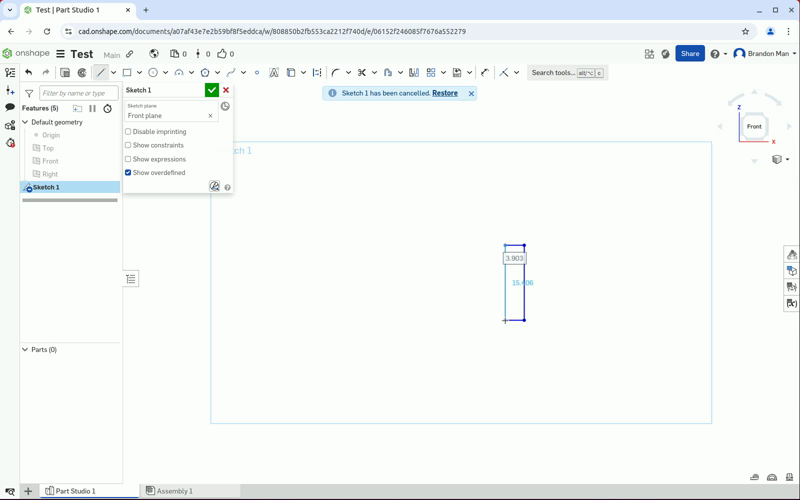
click(505, 320)
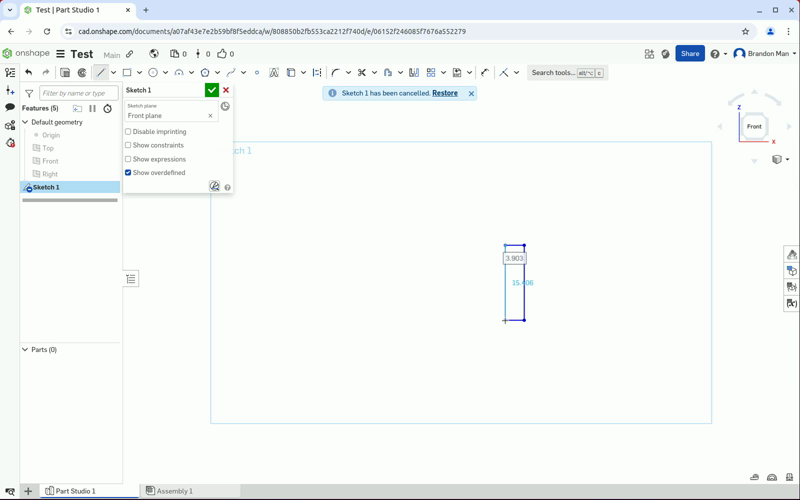
key(esc)
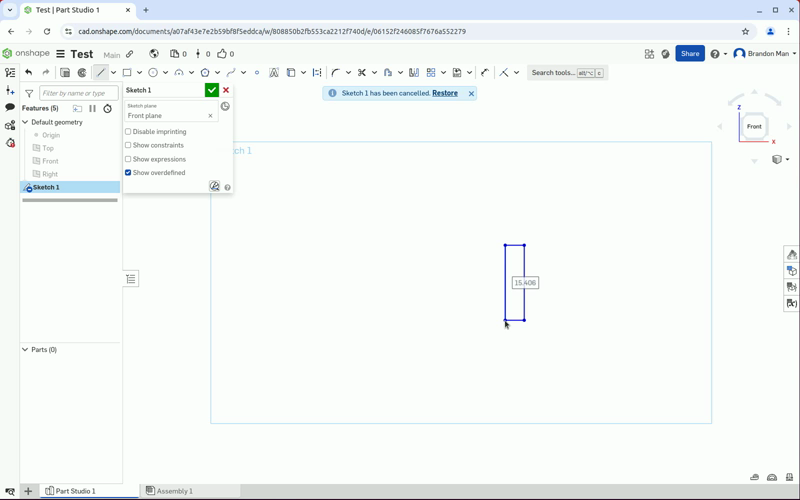
mouse_move(517, 284)
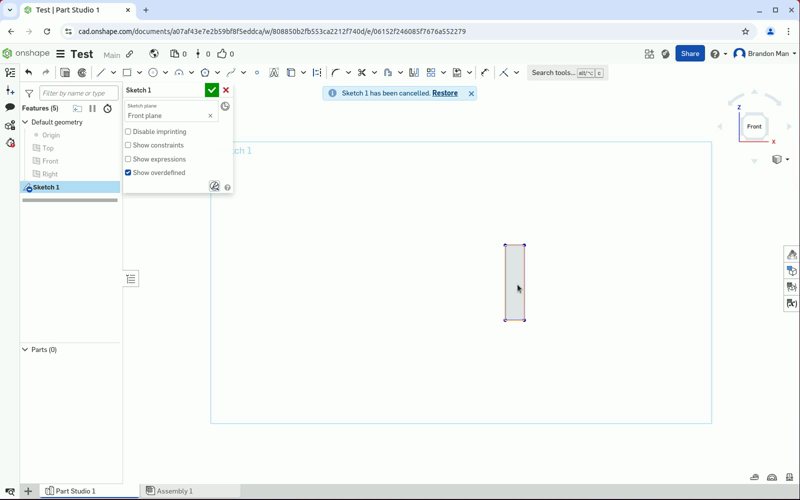
scroll(6)
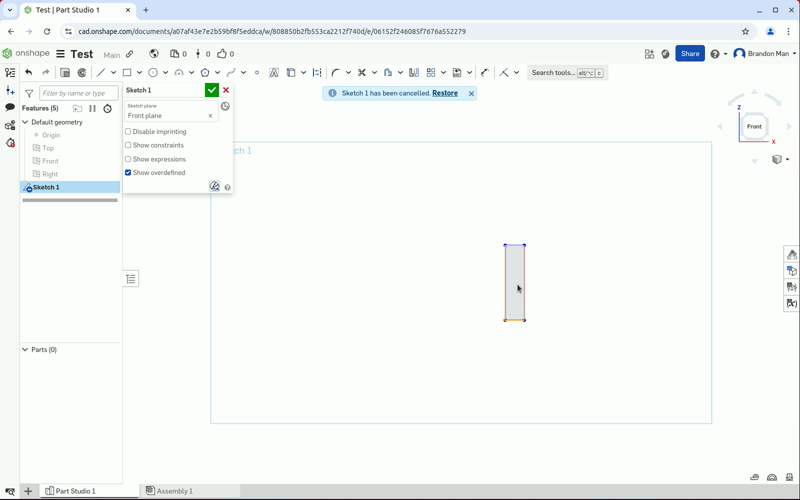
scroll(6)
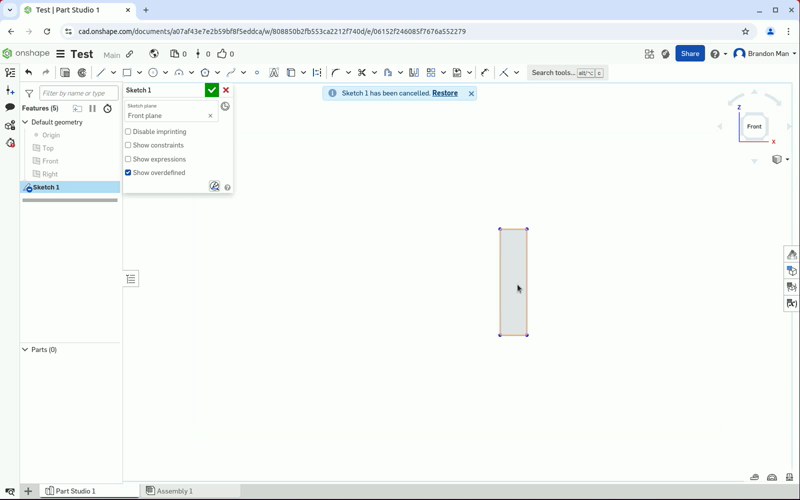
scroll(6)
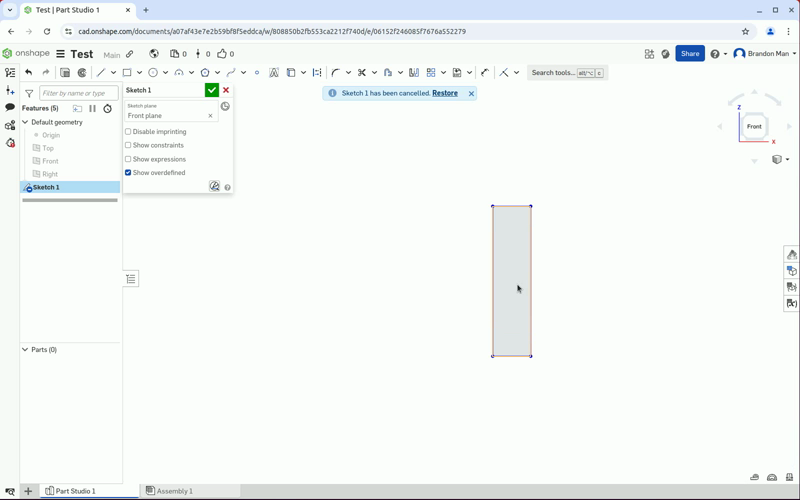
scroll(6)
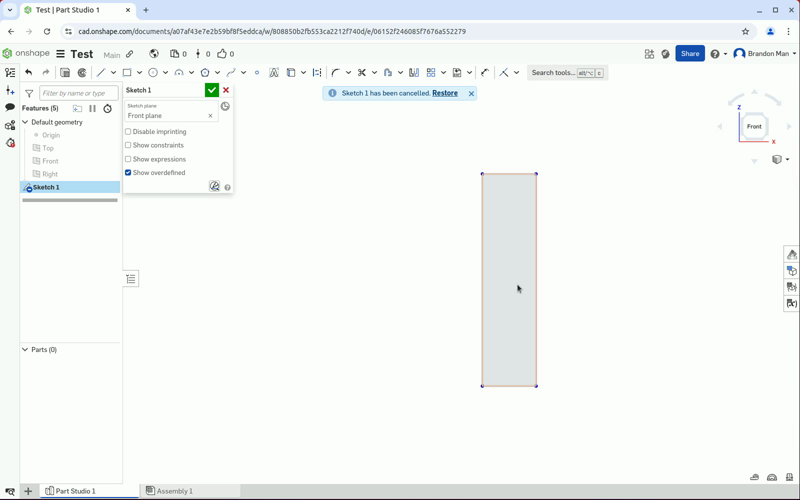
scroll(6)
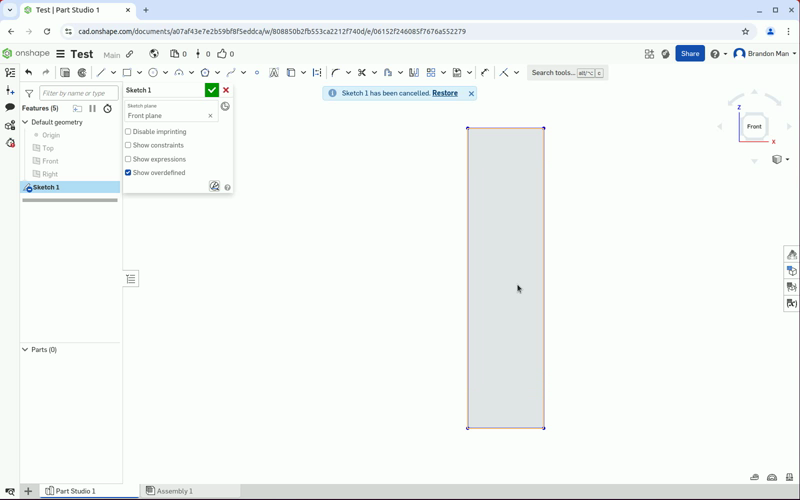
scroll(6)
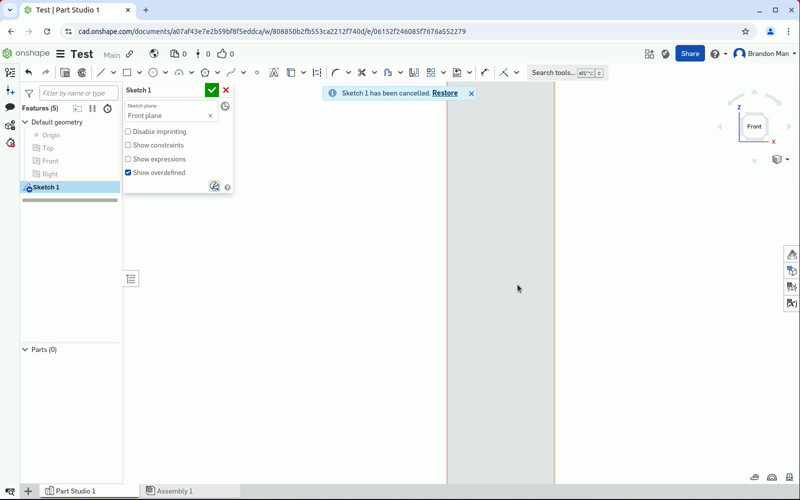
scroll(6)
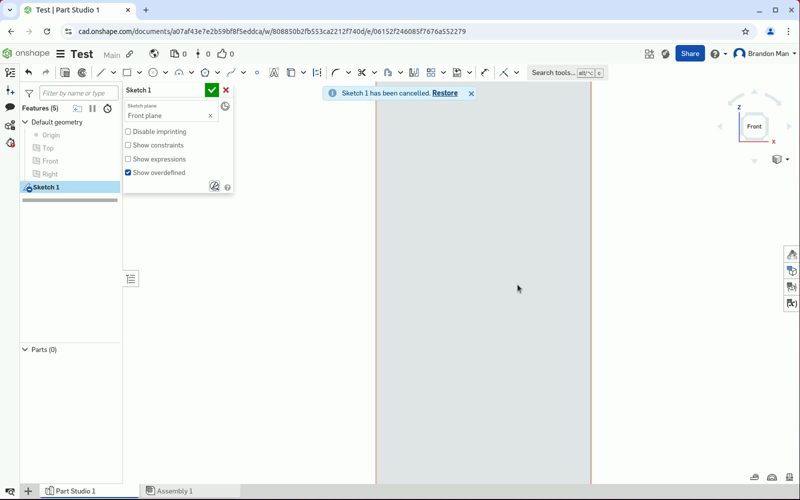
click(517, 284)
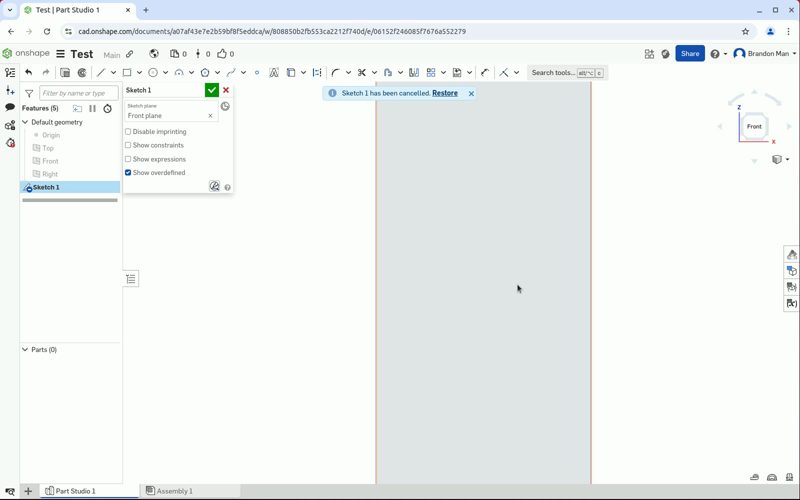
scroll(-6)
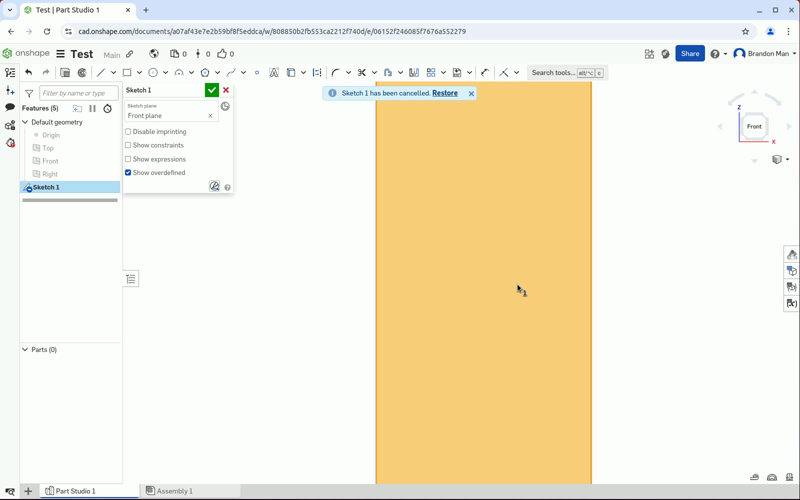
scroll(-6)
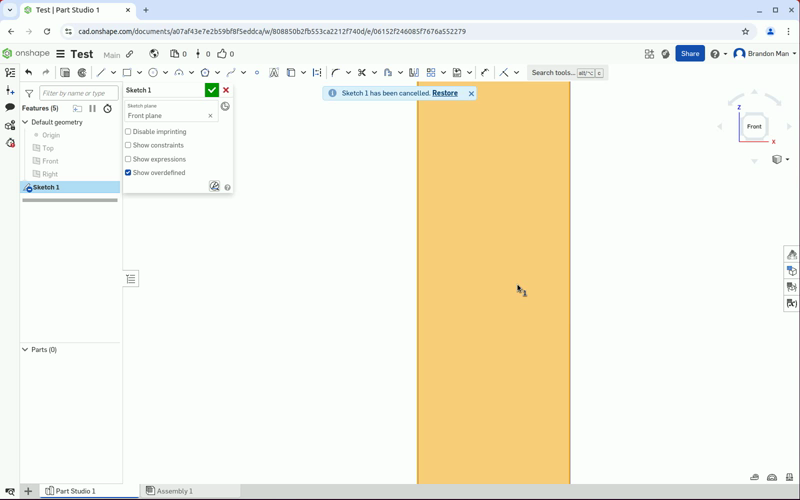
scroll(-6)
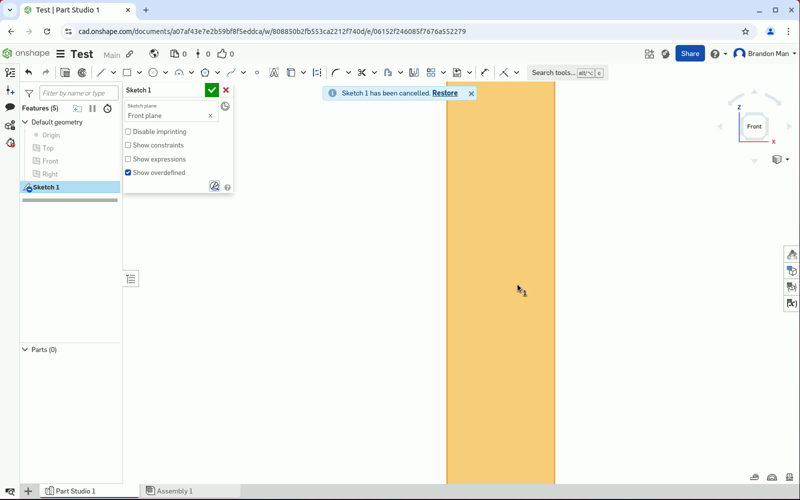
scroll(-6)
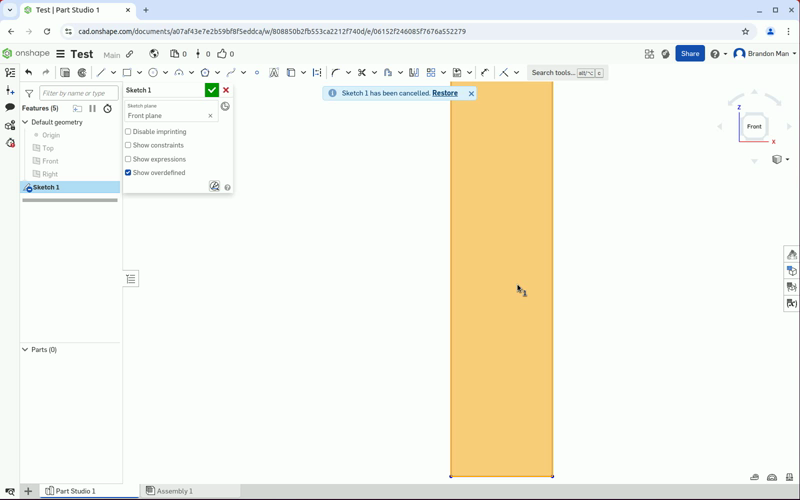
scroll(-6)
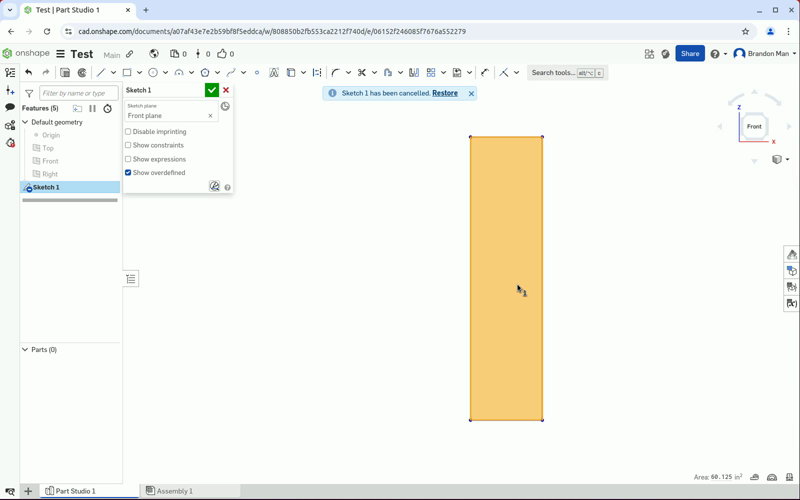
scroll(-6)
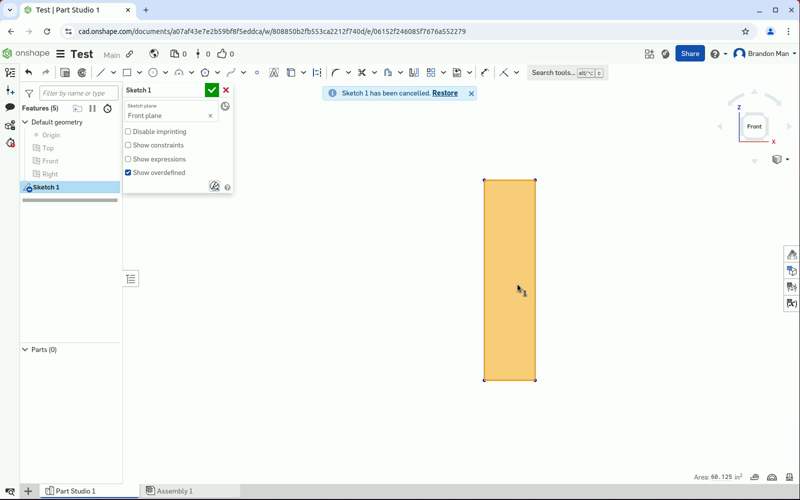
scroll(-6)
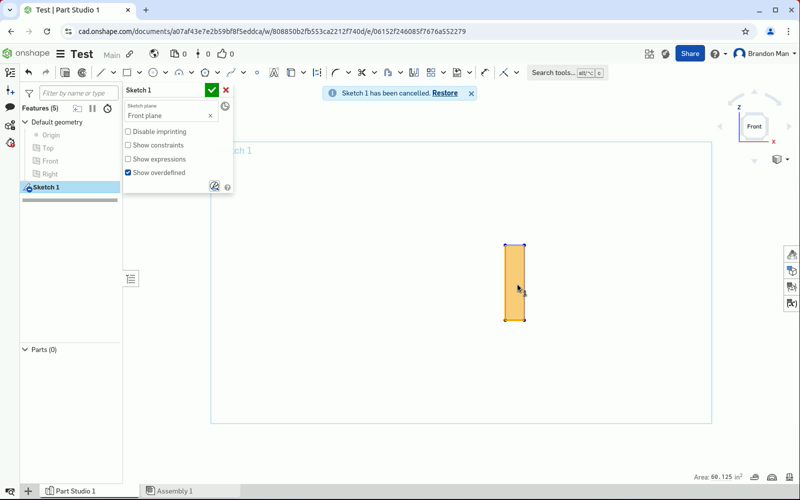
mouse_move(73, 352)
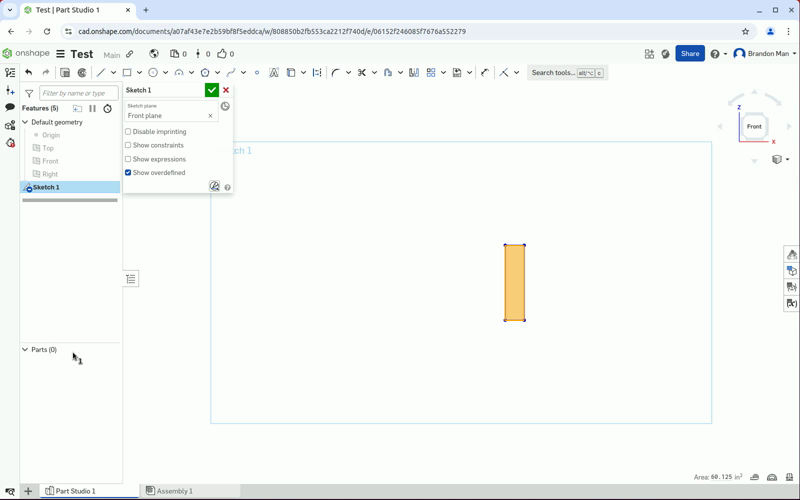
key(shift+y)
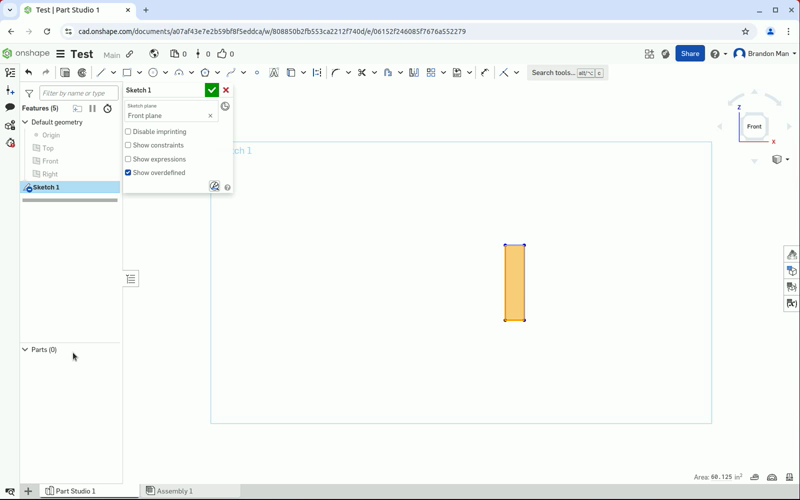
key(shift+e)
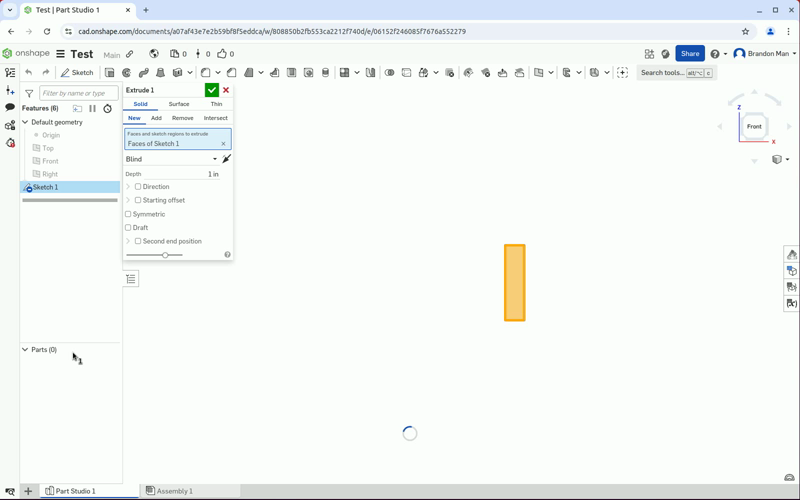
mouse_move(143, 106)
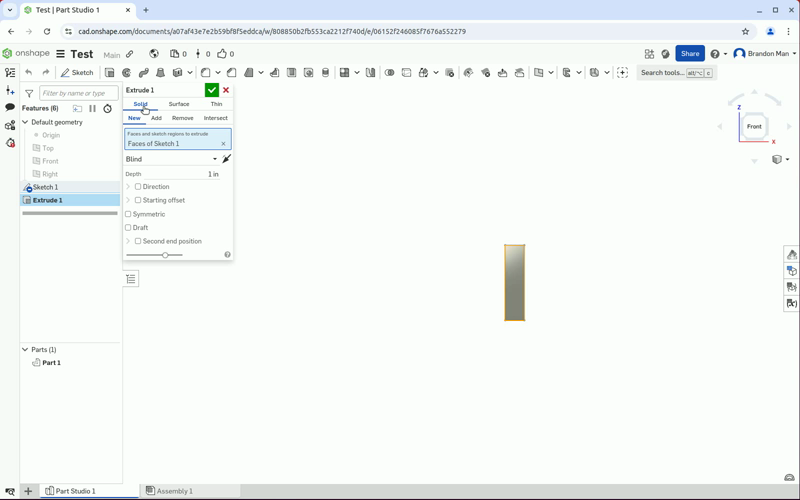
click(143, 106)
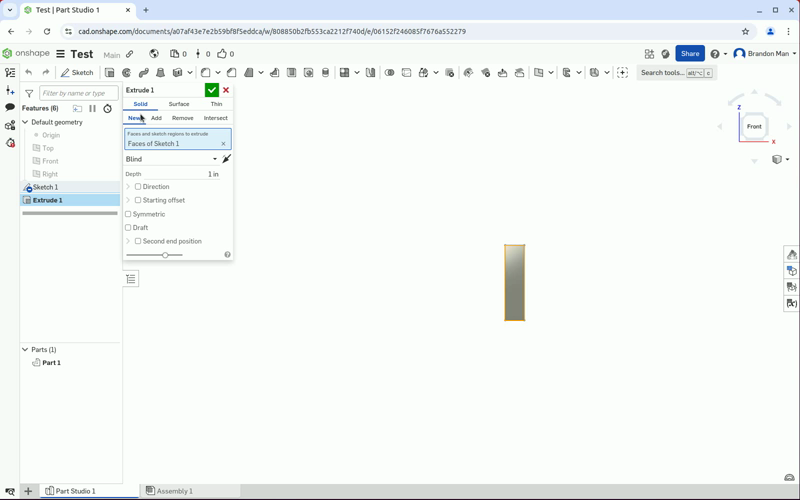
mouse_move(137, 120)
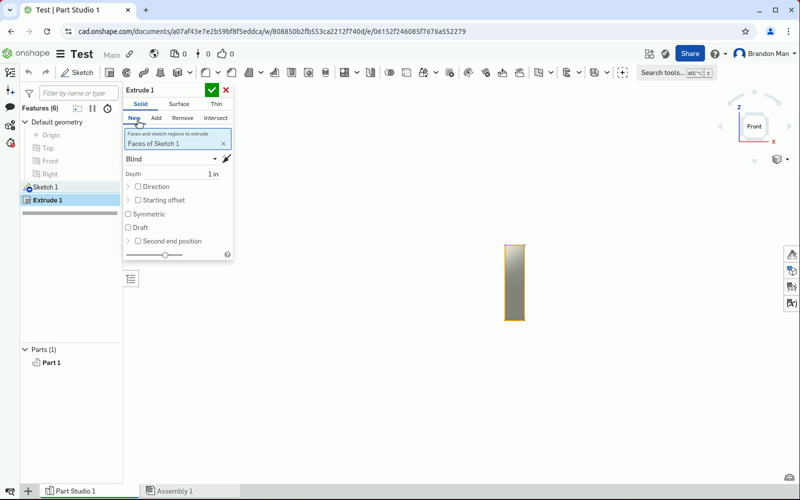
click(137, 120)
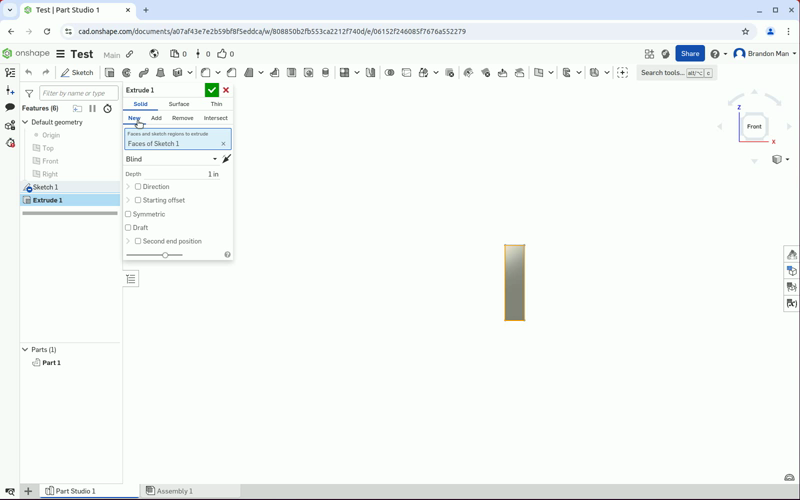
key(tab, 4)
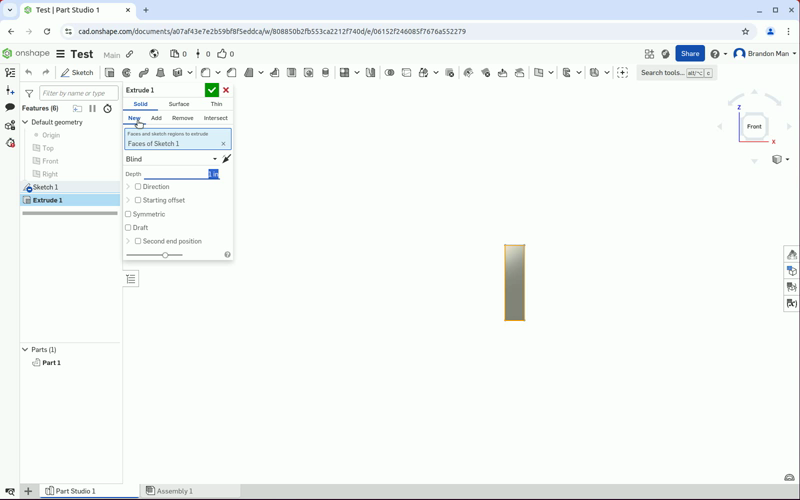
text(11.554)
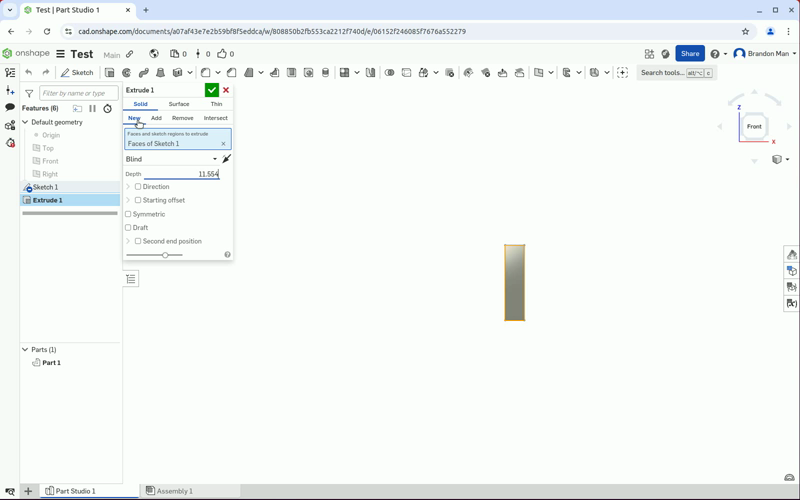
key(enter)
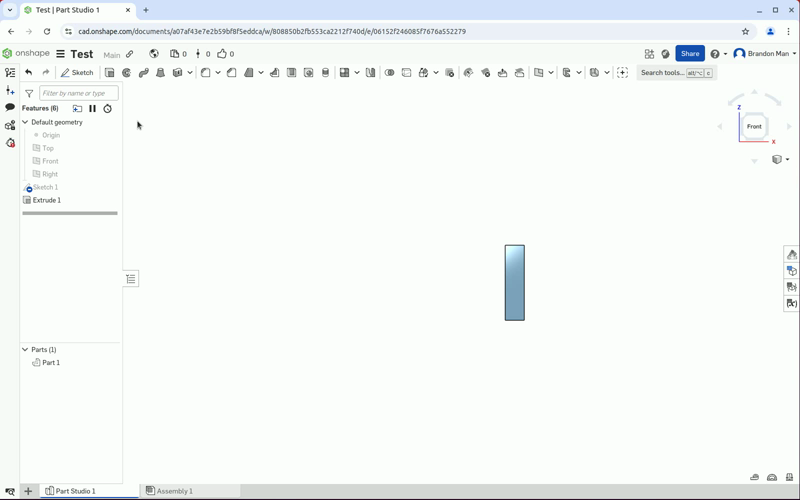
key(shift+h)
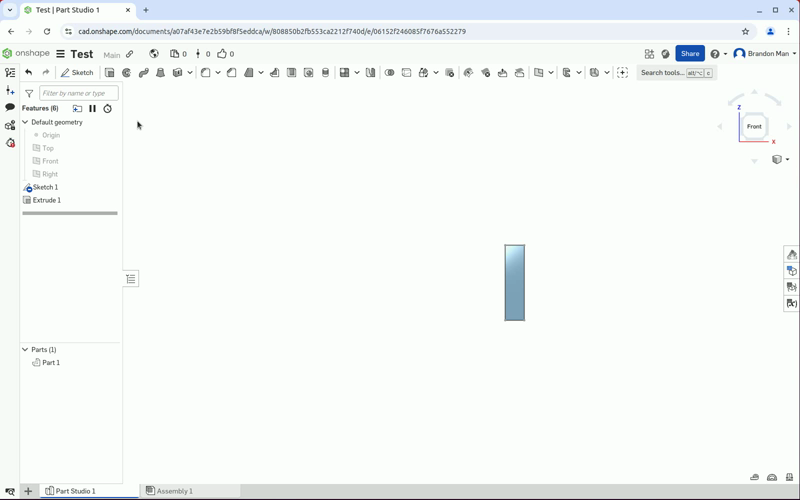
key(shift+h)
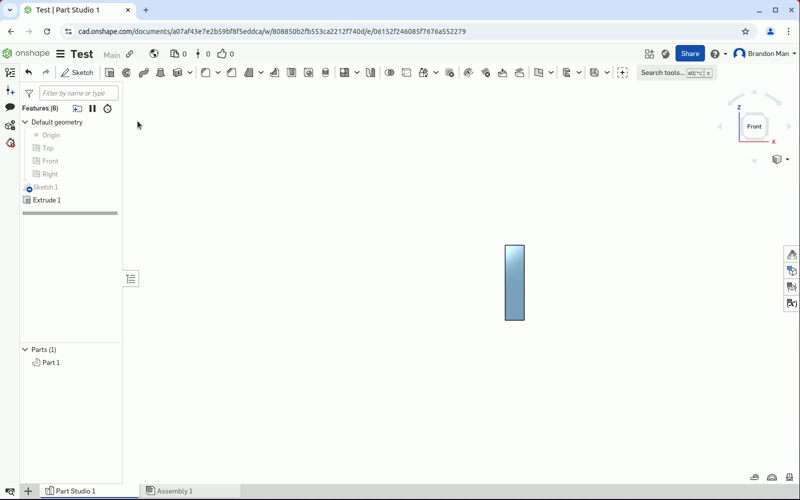
mouse_move(73, 189)
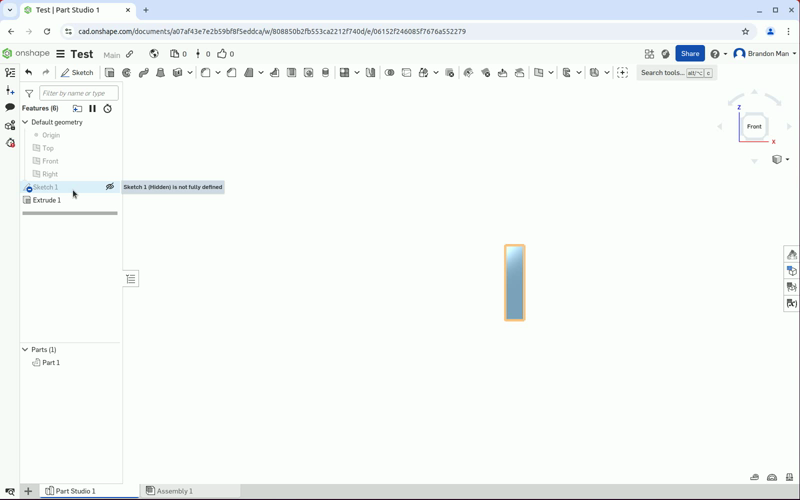
click(73, 189)
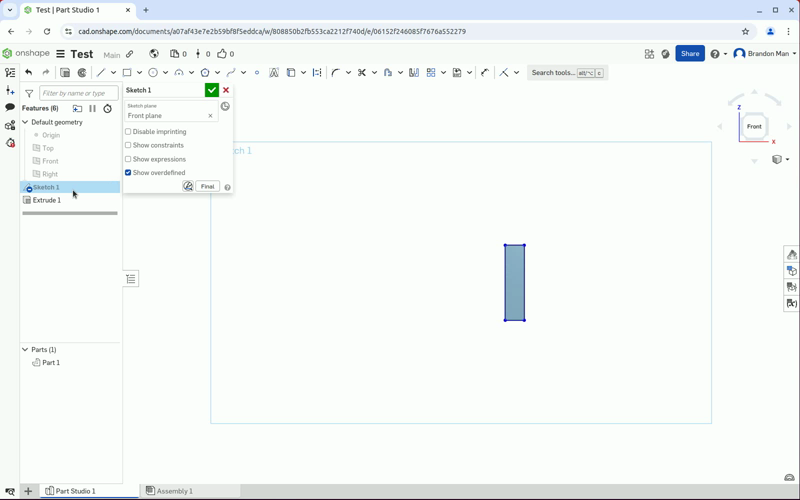
mouse_move(229, 92)
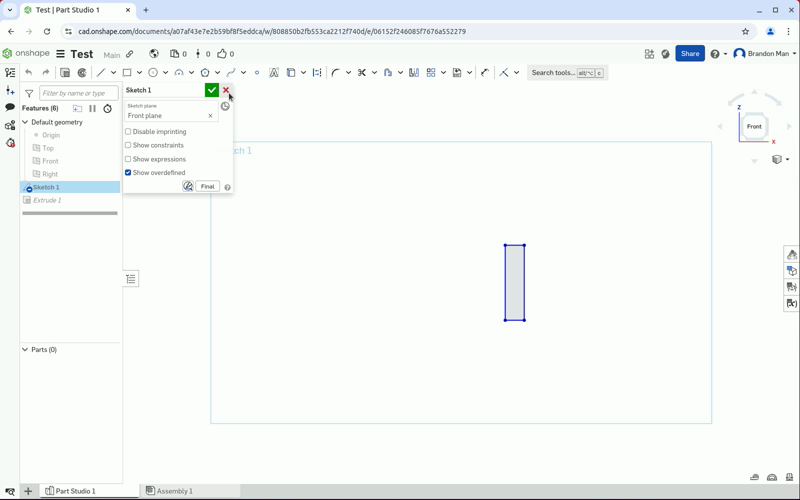
click(229, 92)
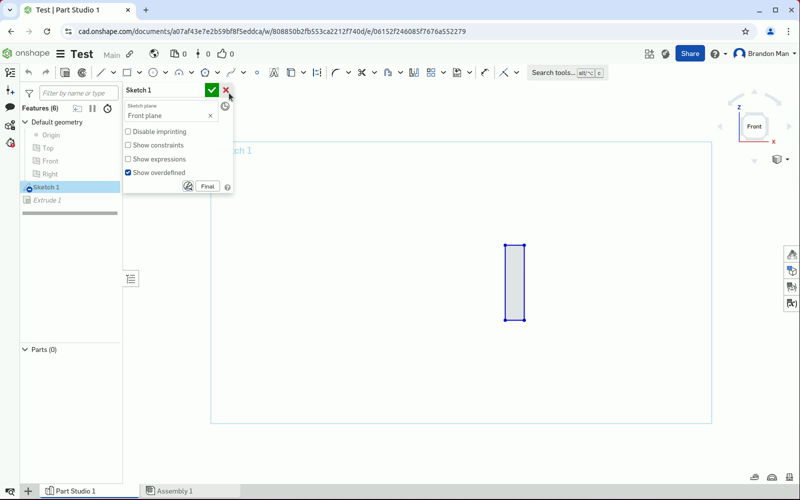
key(shift+s)
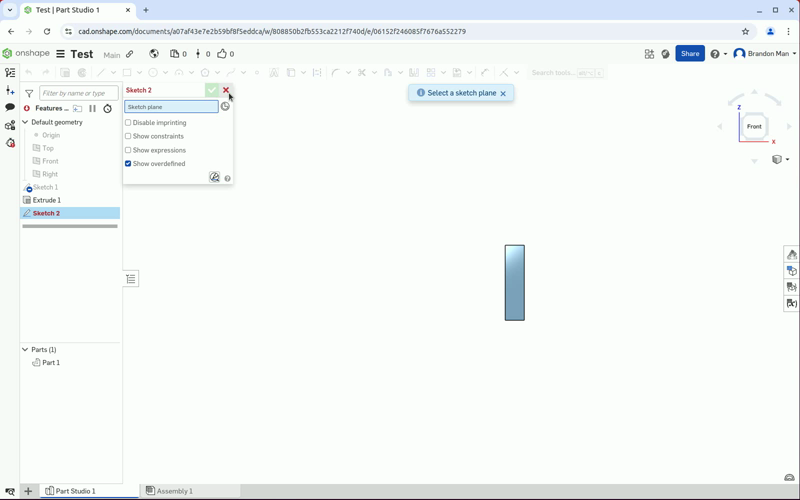
mouse_move(73, 163)
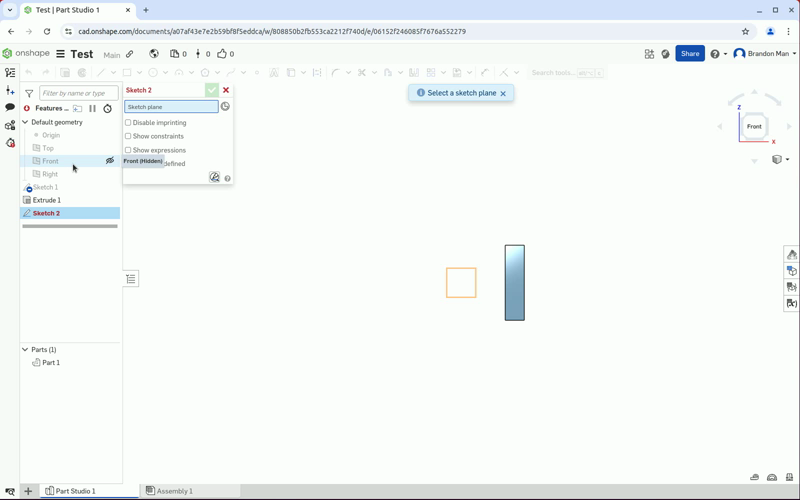
click(73, 163)
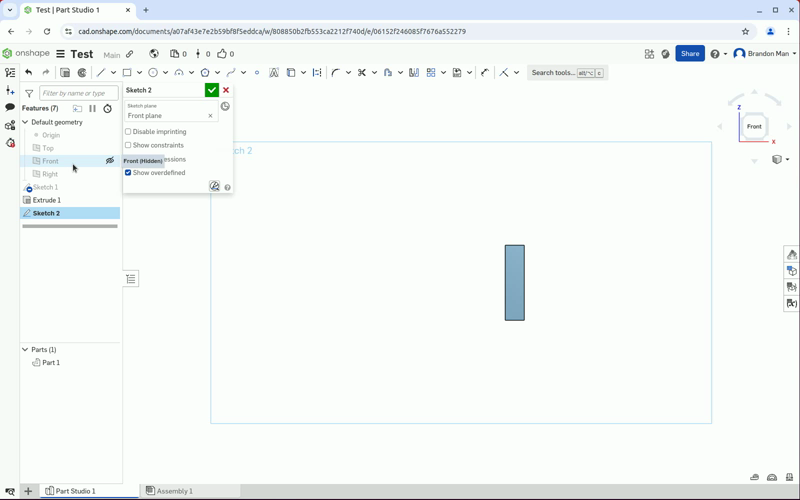
mouse_move(73, 352)
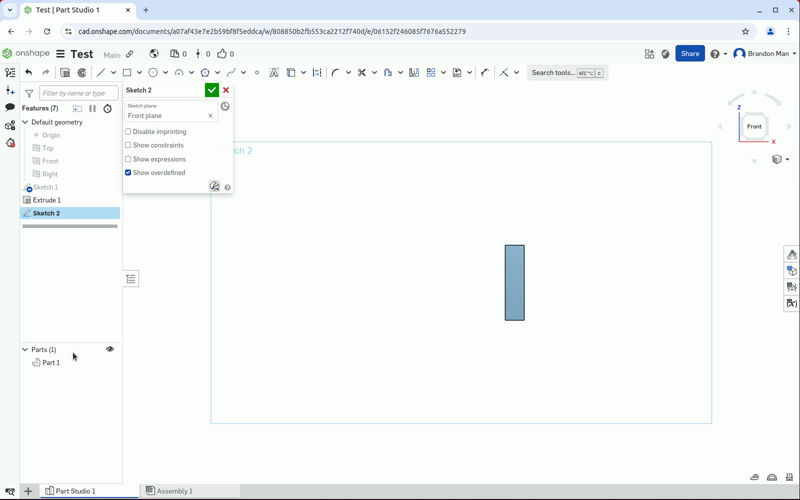
key(y)
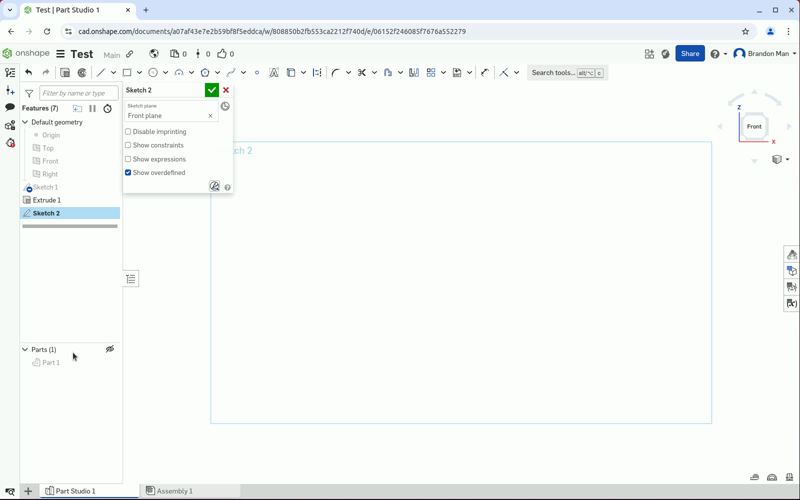
key(l)
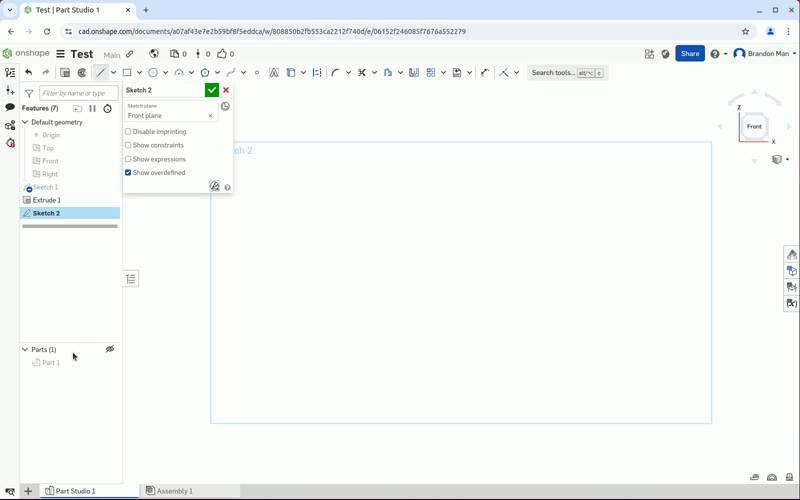
key_down(shift)
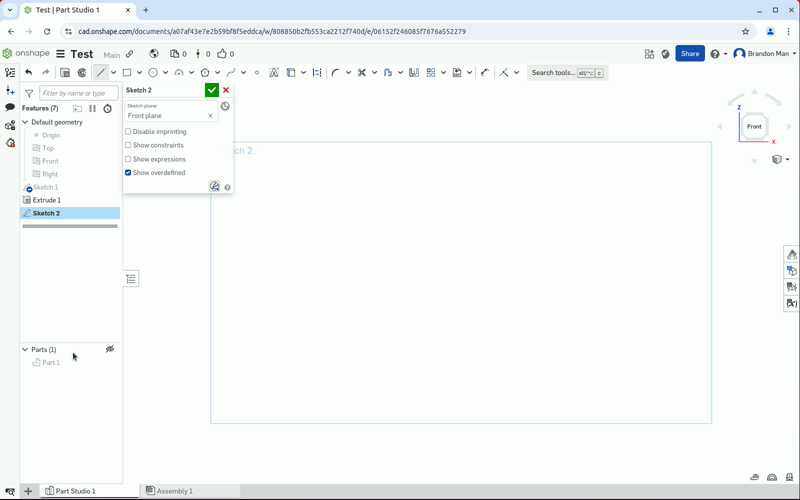
mouse_move(385, 395)
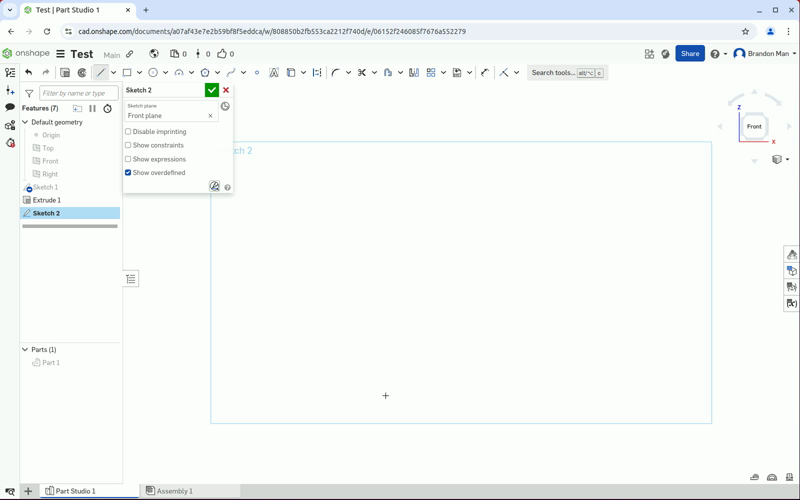
click(385, 395)
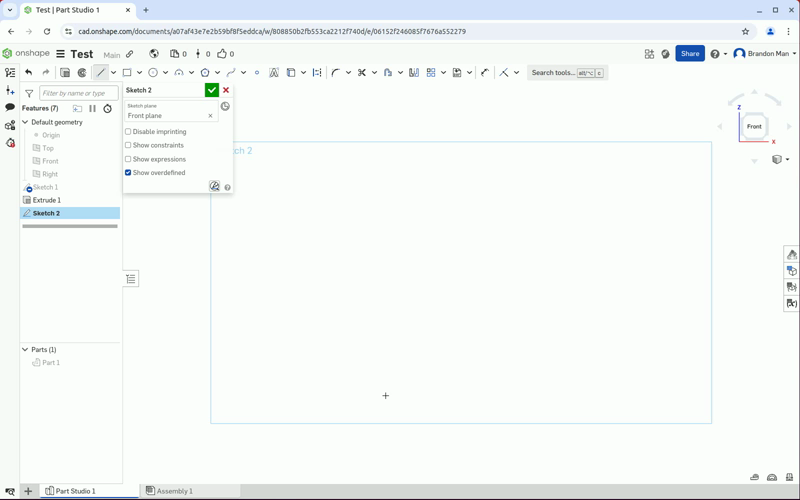
key_up(shift)
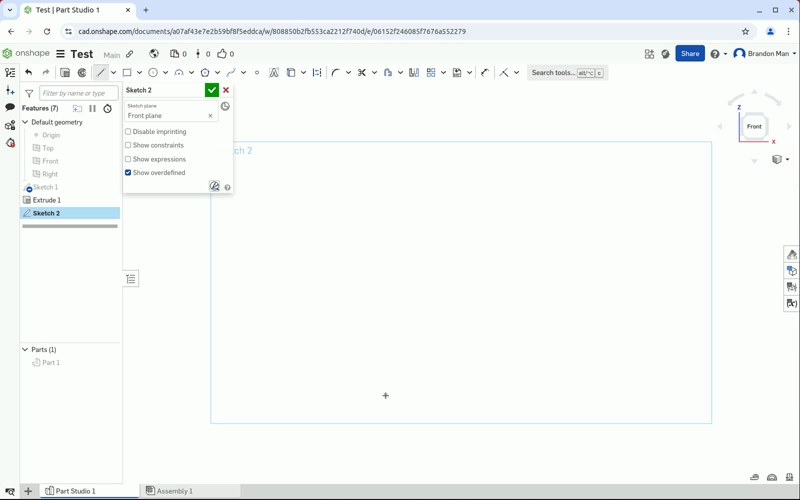
key_down(shift)
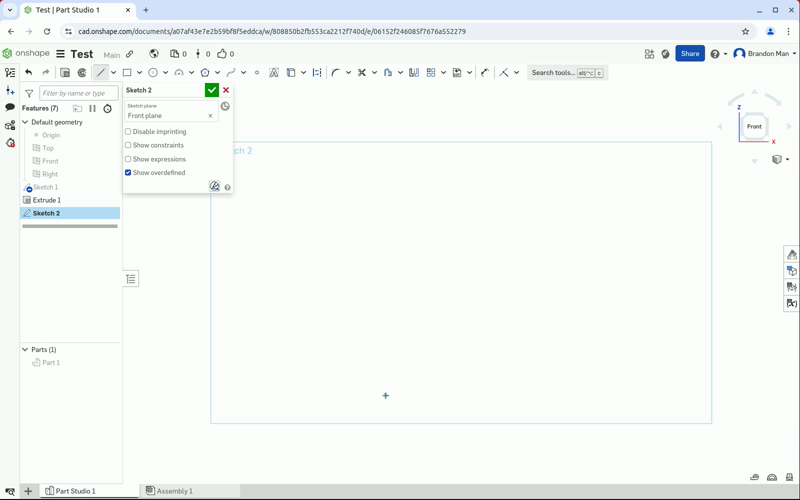
mouse_move(534, 395)
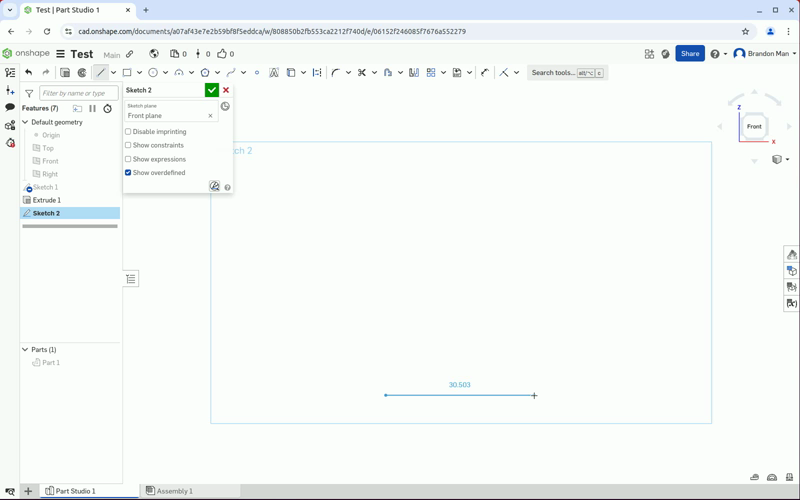
click(534, 395)
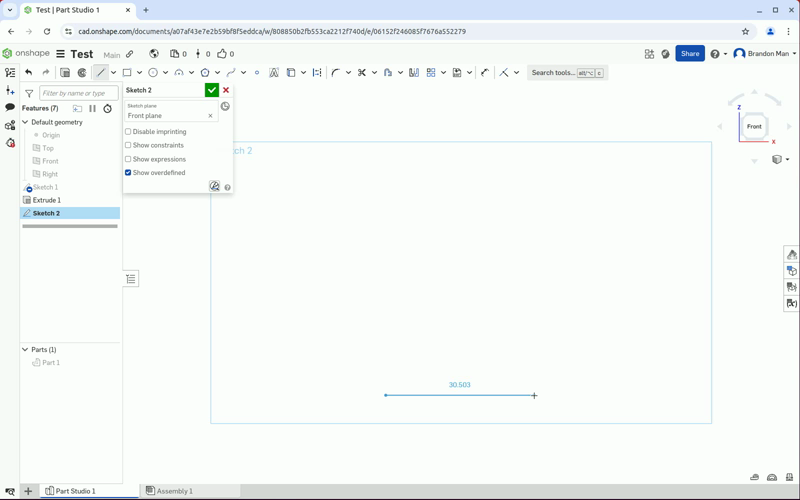
key_up(shift)
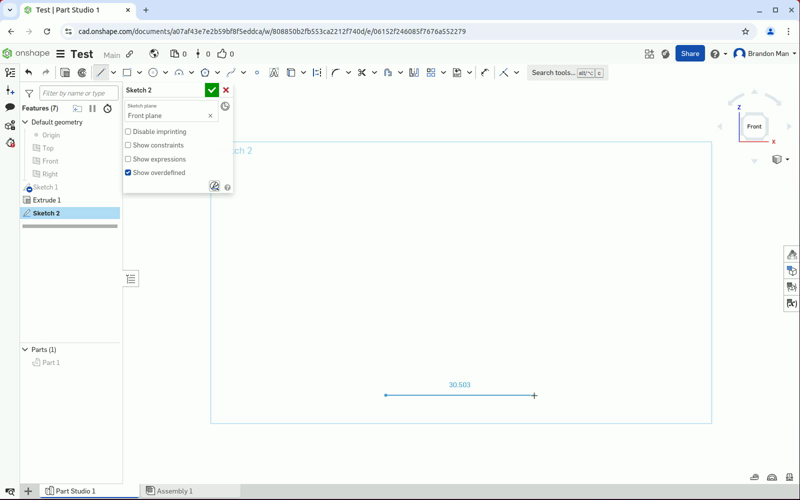
key_down(shift)
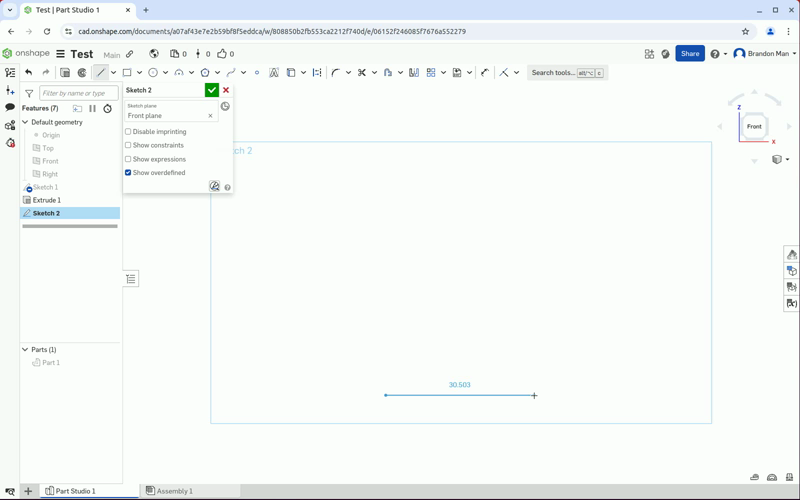
mouse_move(534, 171)
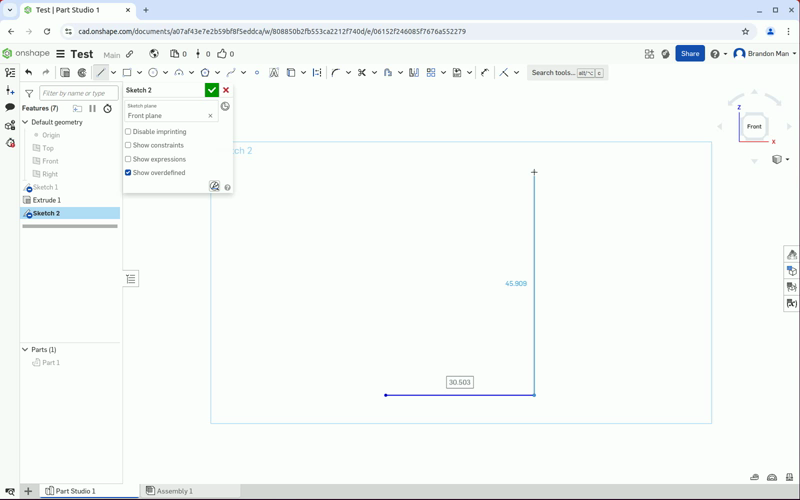
click(534, 171)
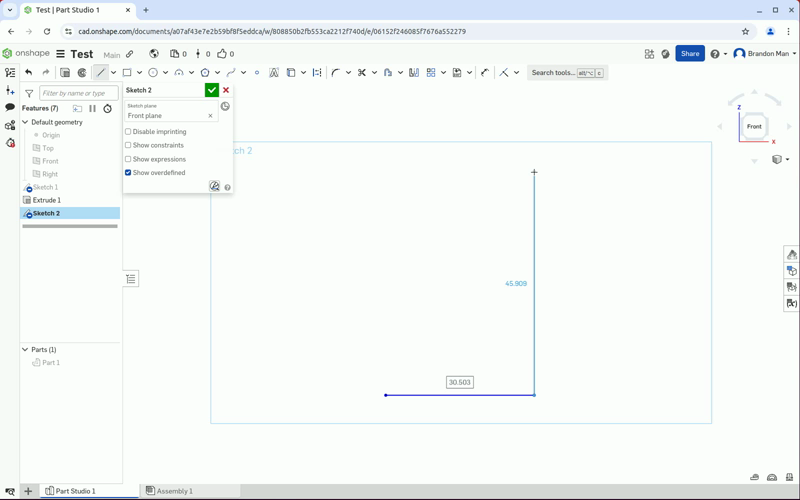
key_up(shift)
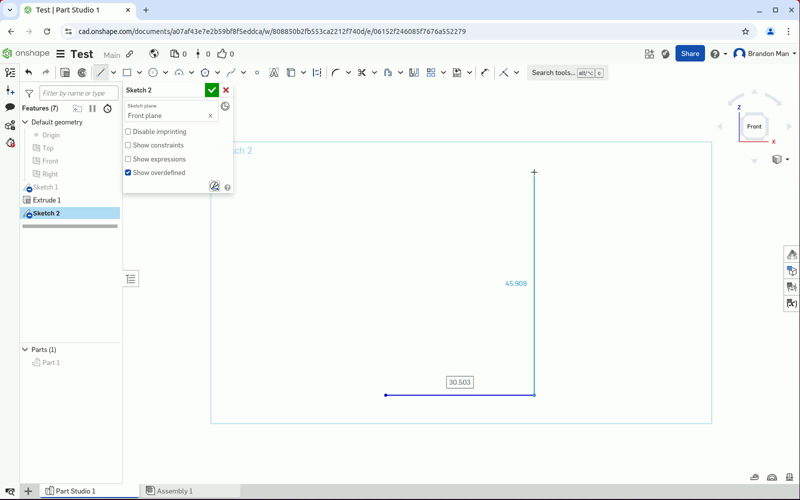
key_down(shift)
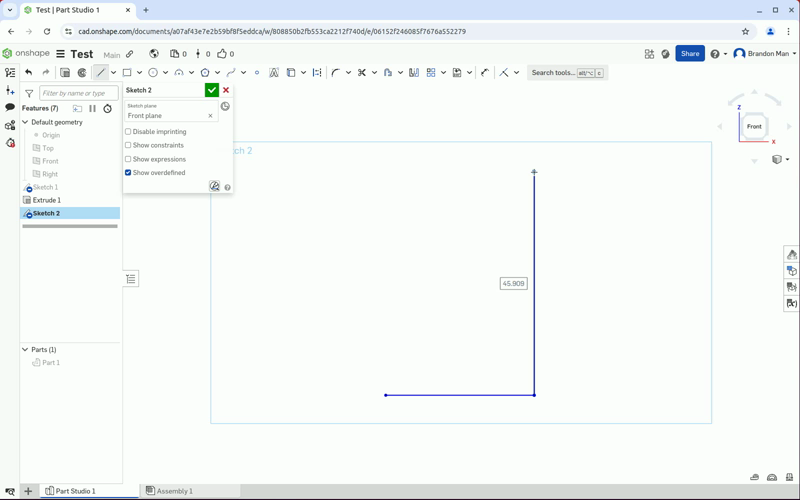
mouse_move(385, 171)
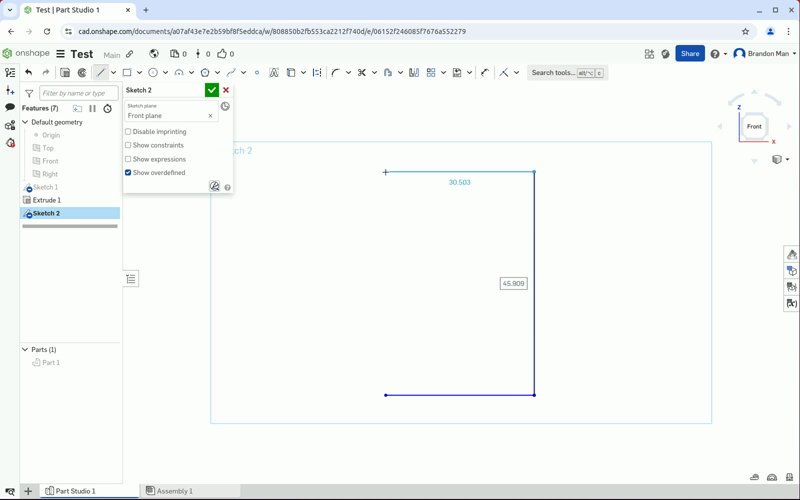
click(385, 171)
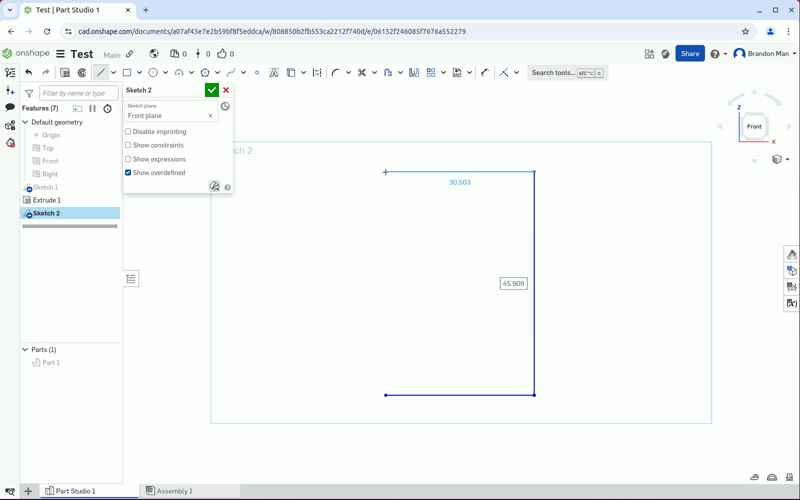
key_up(shift)
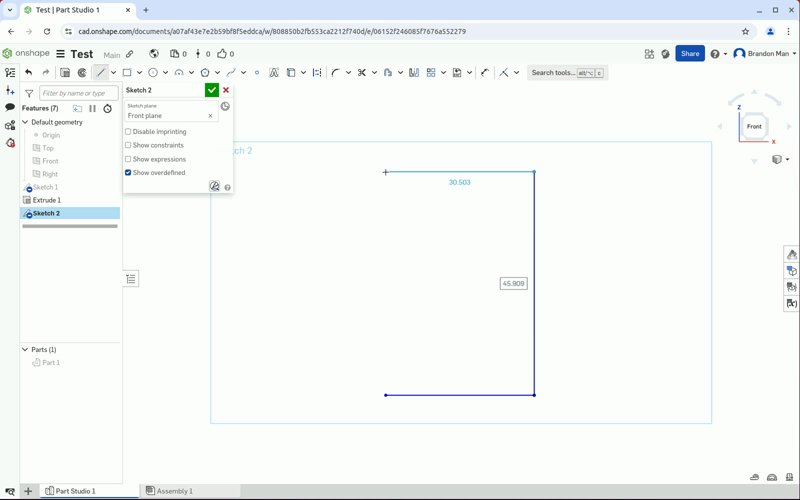
key_down(shift)
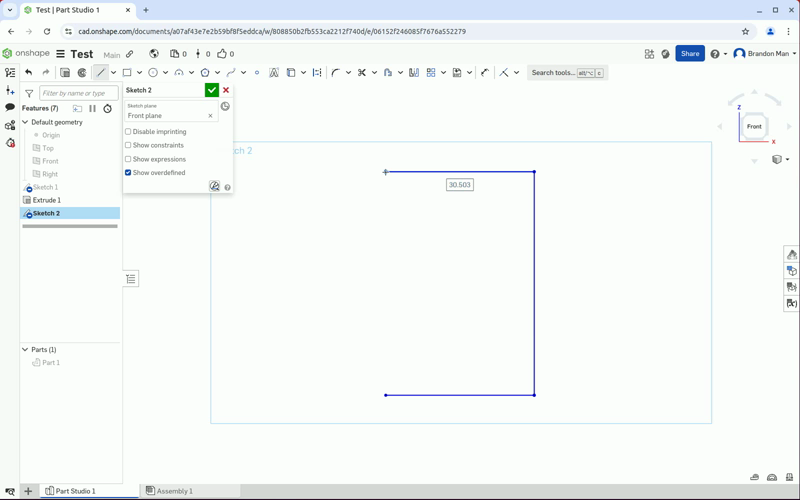
mouse_move(385, 395)
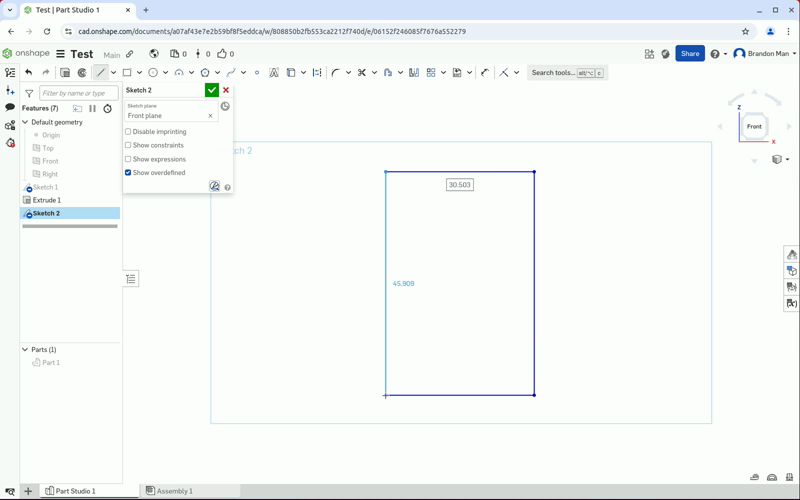
key_up(shift)
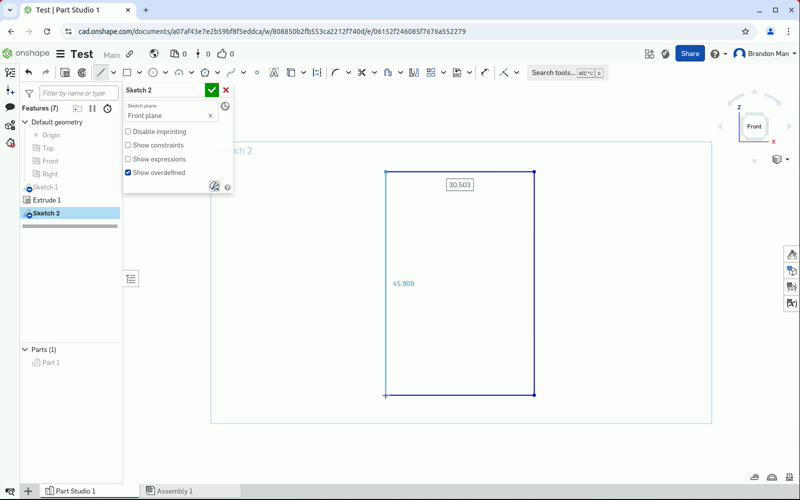
click(385, 395)
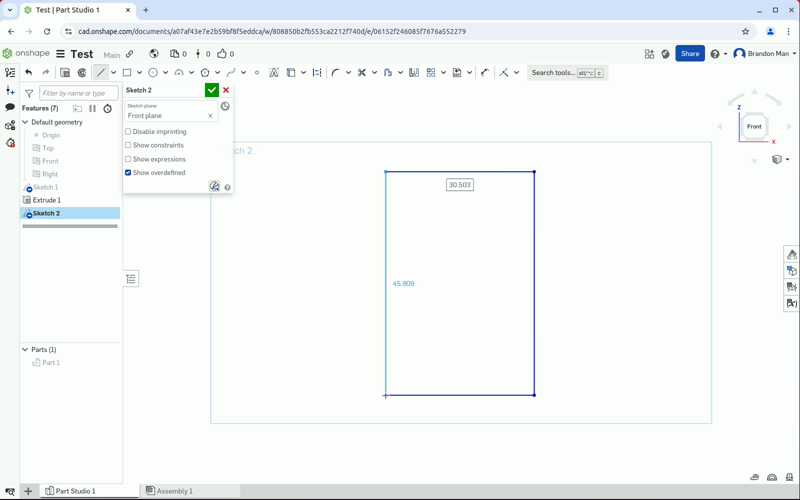
key(esc)
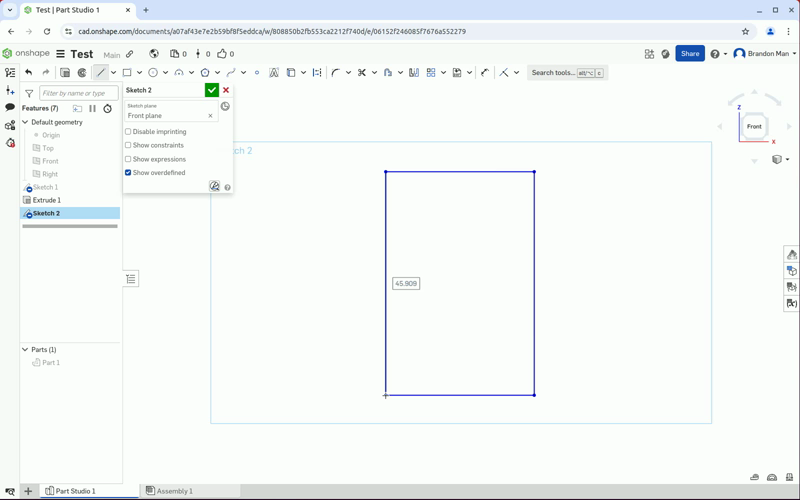
key(l)
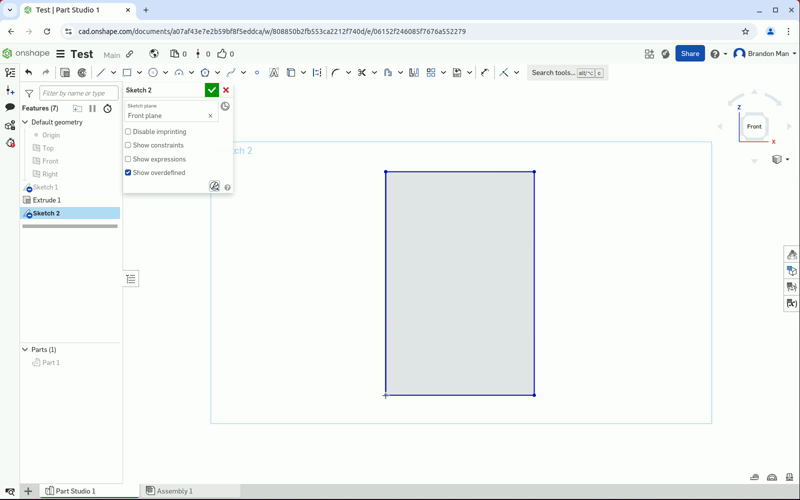
key_down(shift)
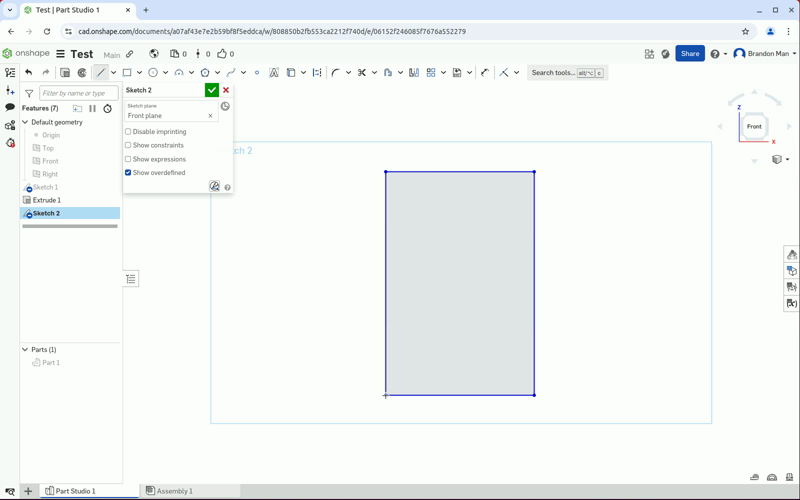
mouse_move(503, 320)
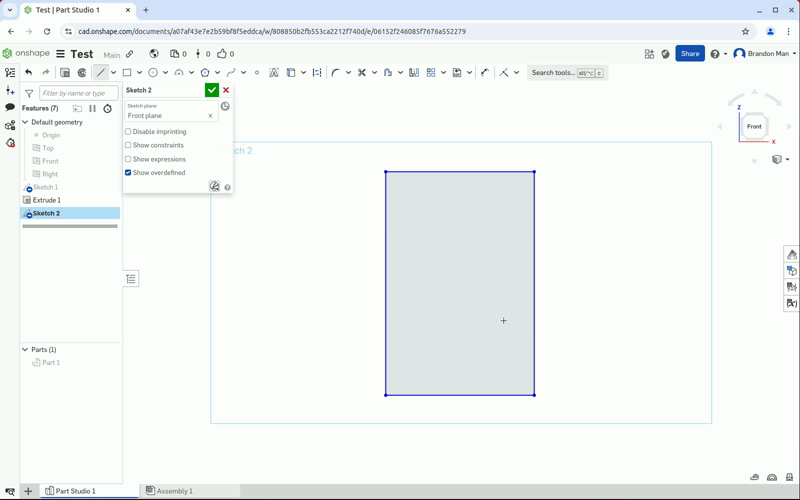
click(503, 320)
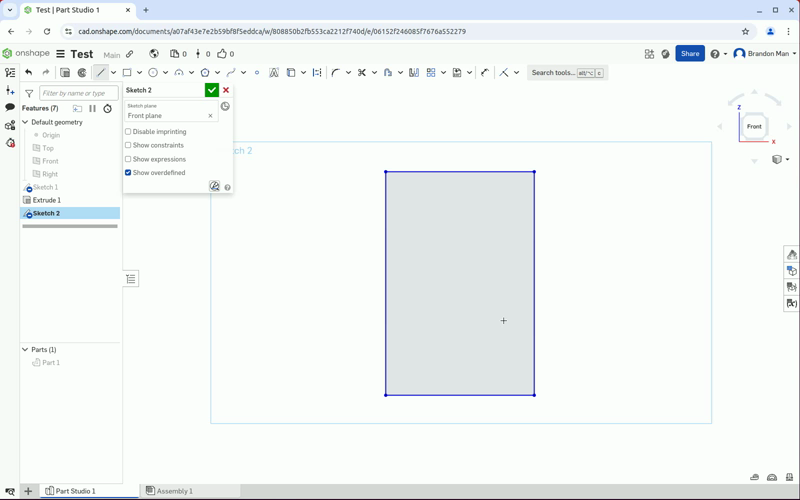
key_up(shift)
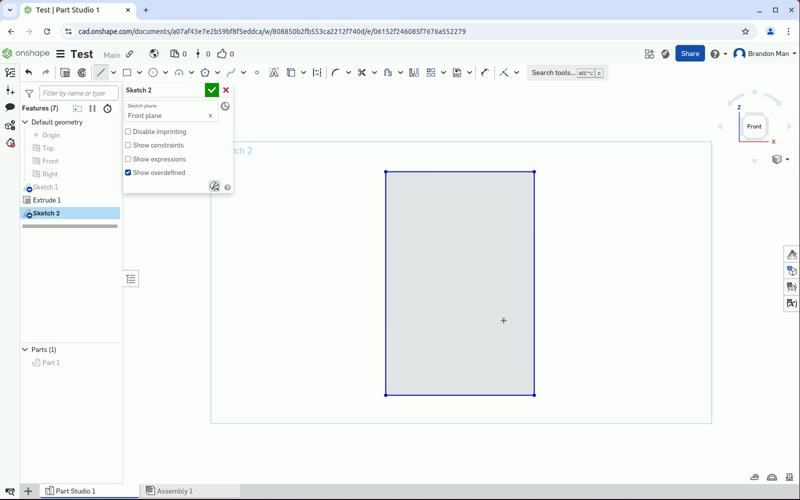
key_down(shift)
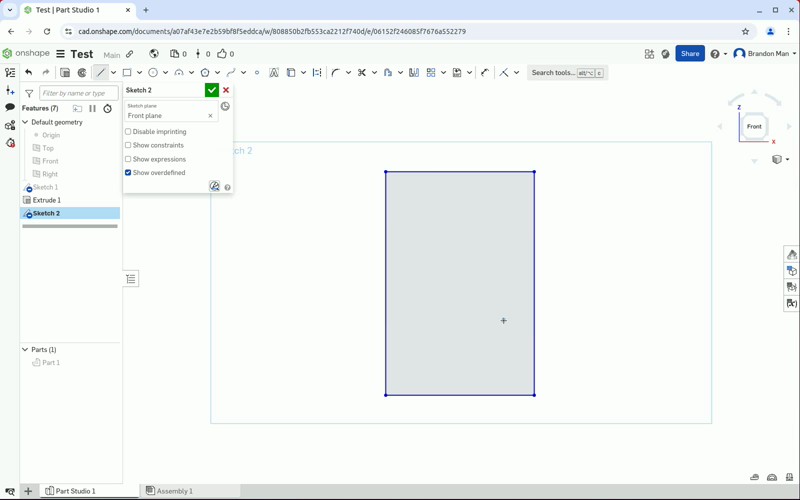
mouse_move(533, 320)
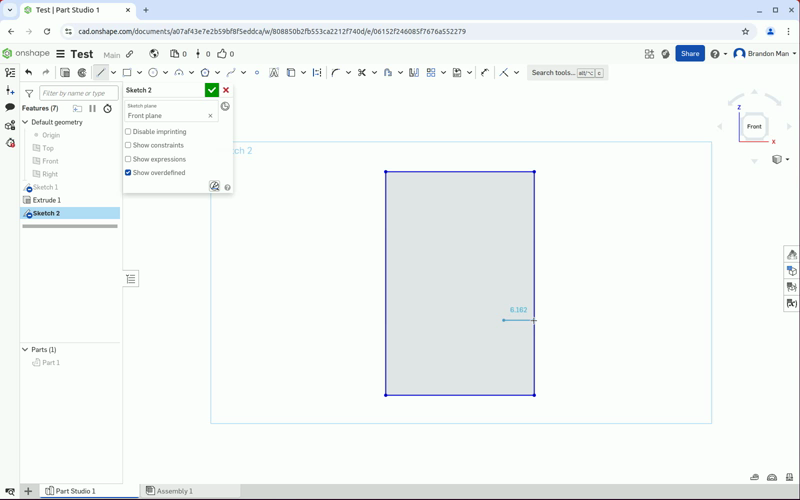
mouse_move(522, 320)
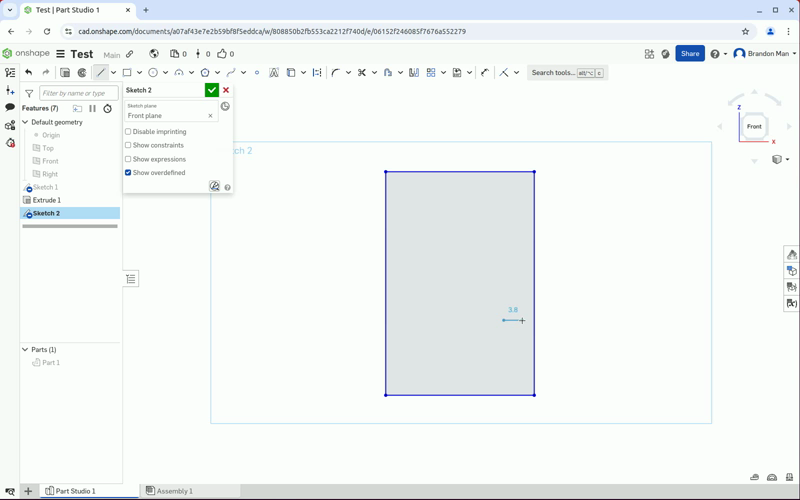
click(522, 320)
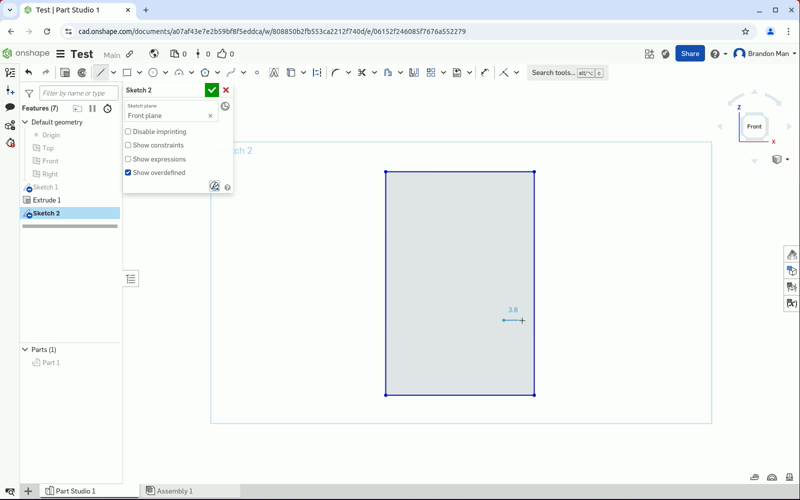
key_up(shift)
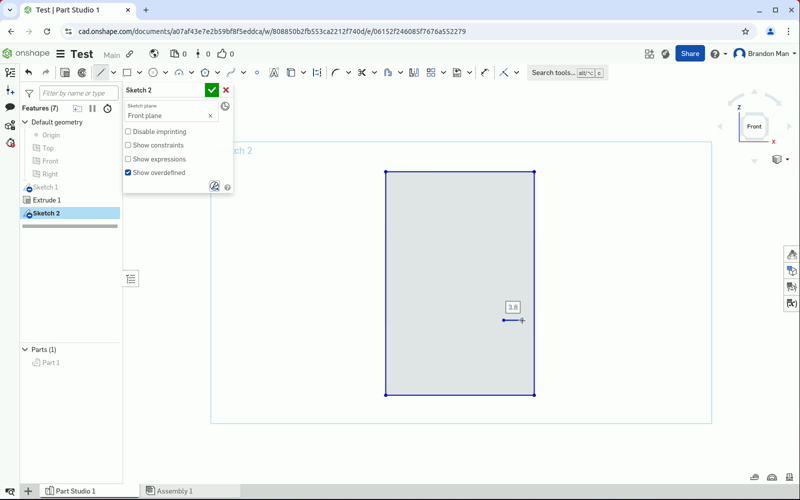
key_down(shift)
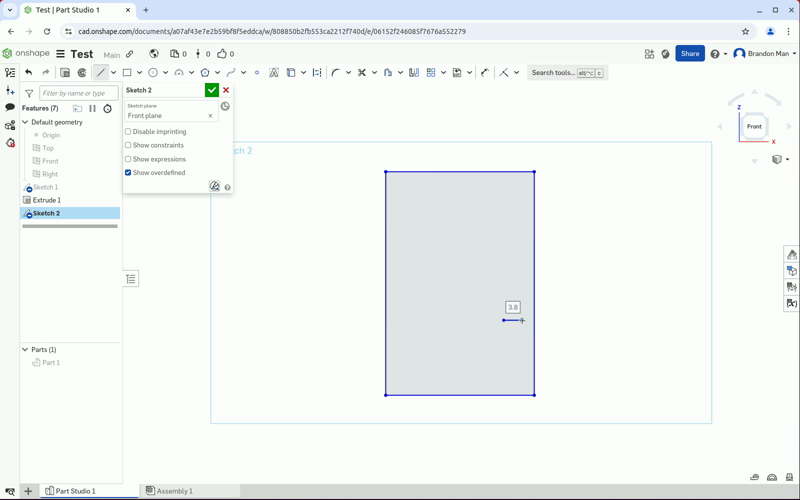
mouse_move(522, 246)
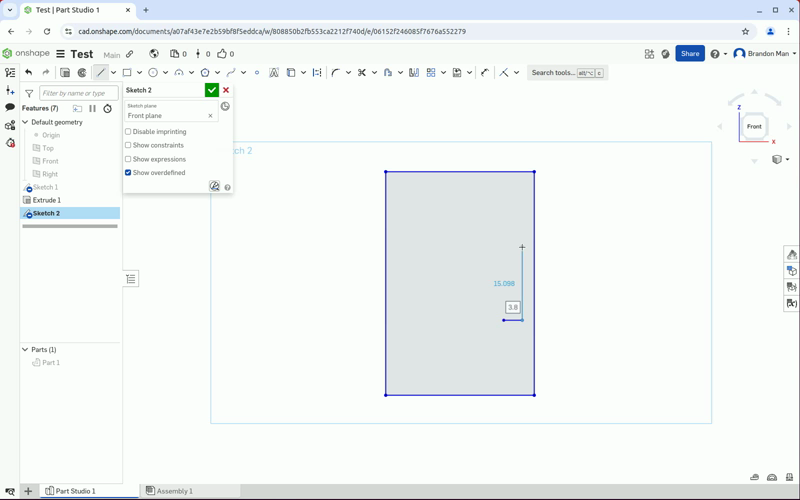
click(522, 246)
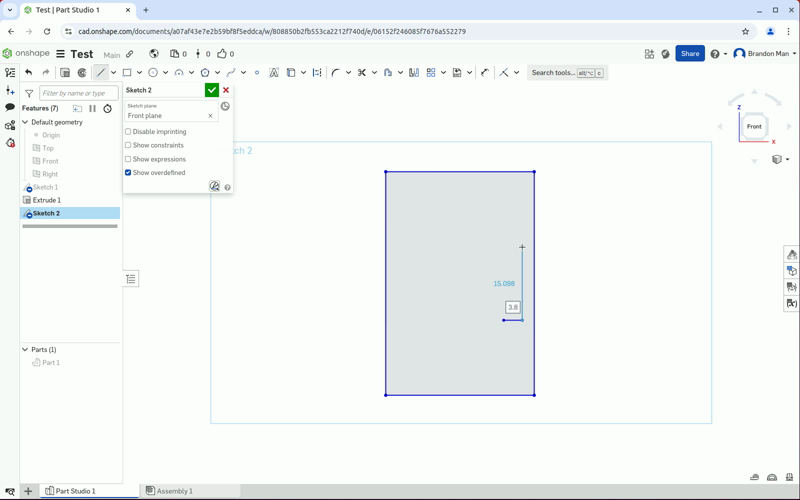
key_up(shift)
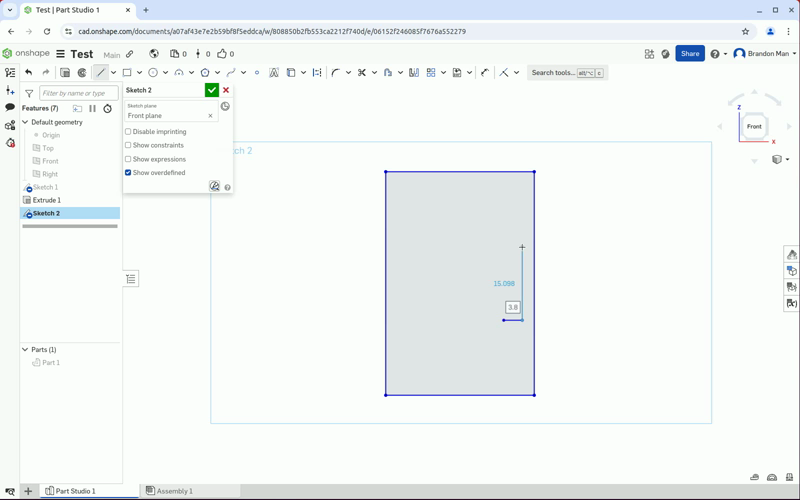
key_down(shift)
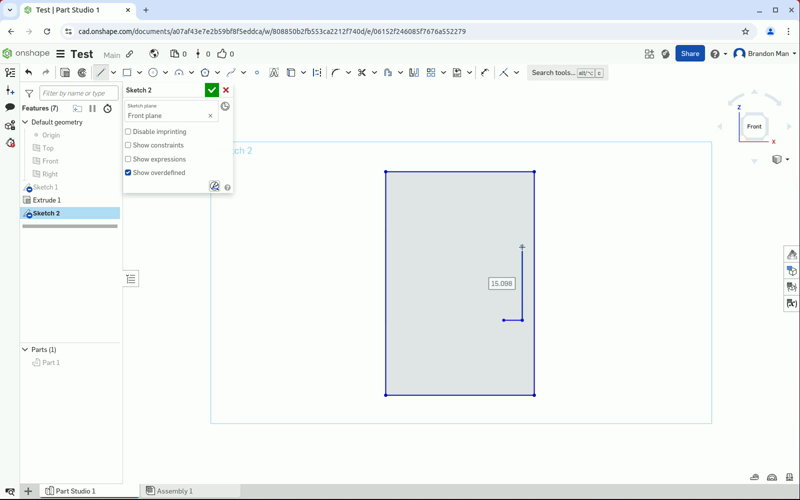
mouse_move(552, 246)
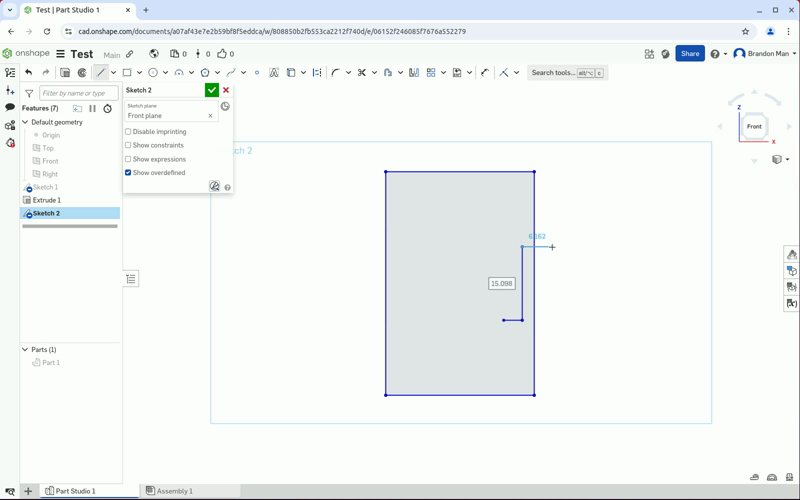
mouse_move(503, 246)
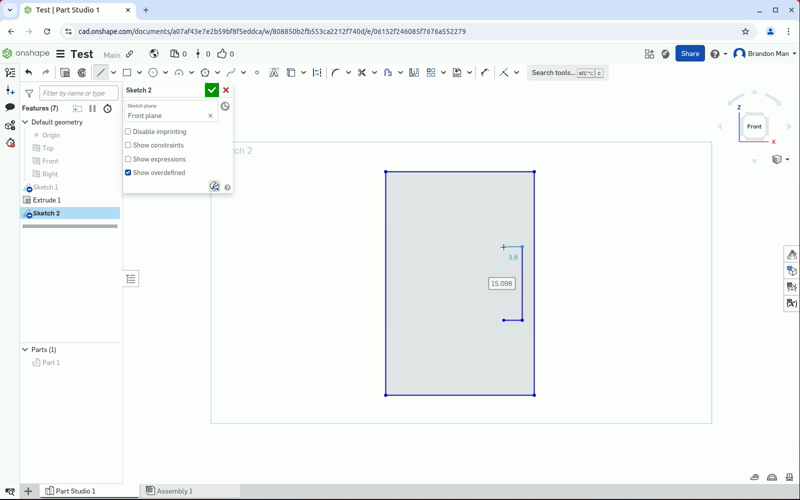
click(503, 246)
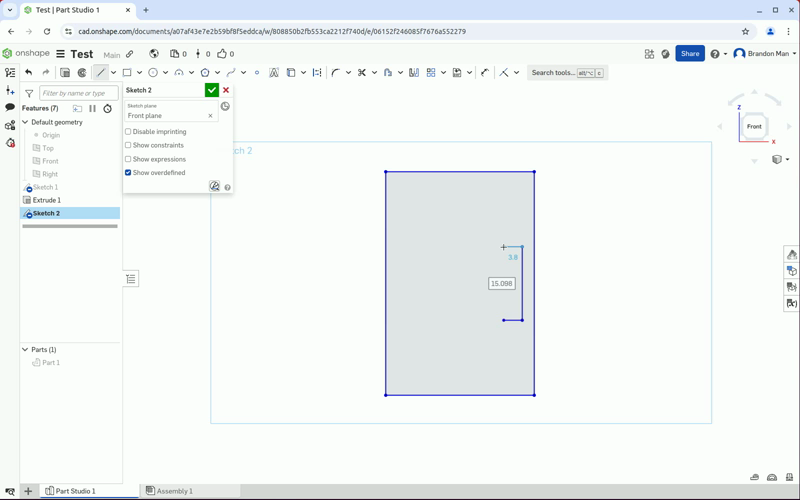
key_up(shift)
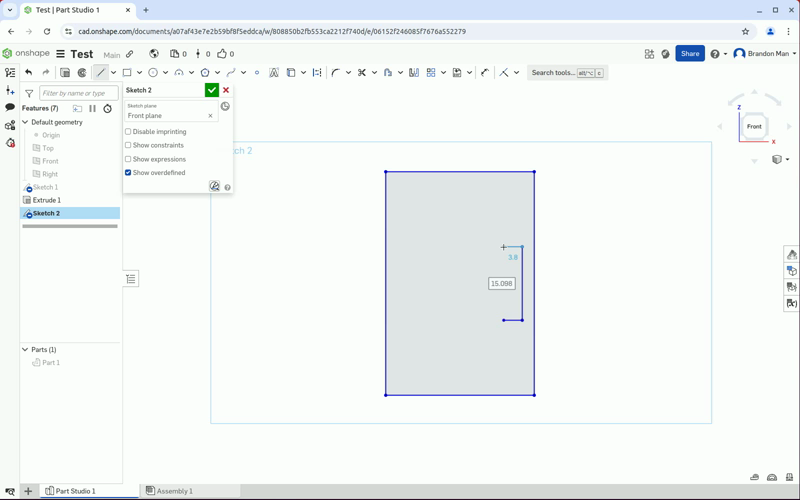
key_down(shift)
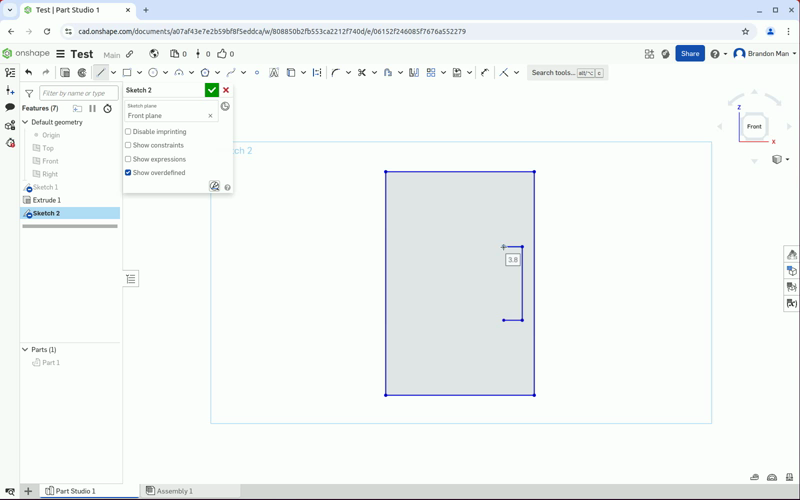
mouse_move(503, 320)
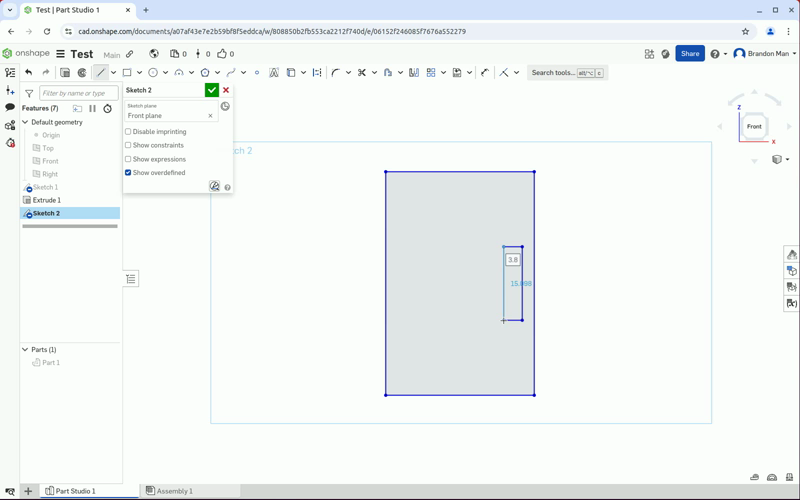
key_up(shift)
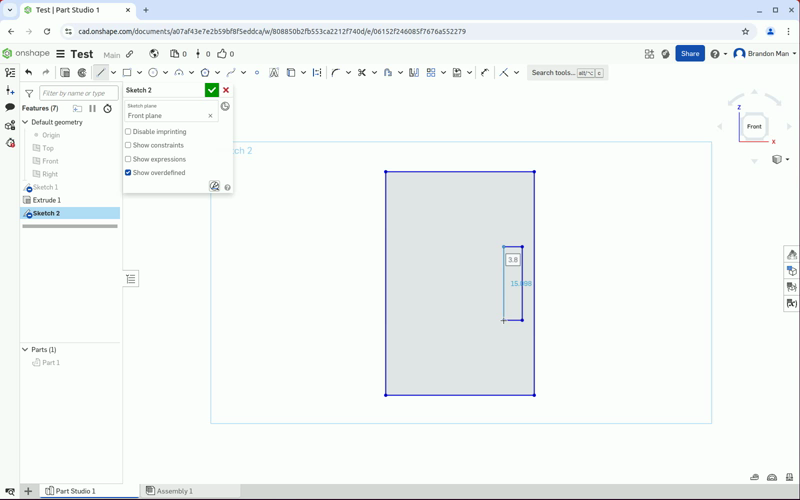
click(503, 320)
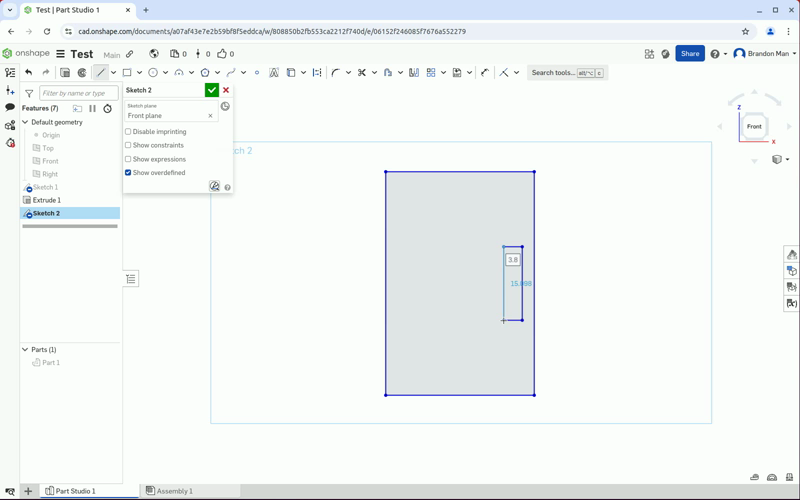
key(esc)
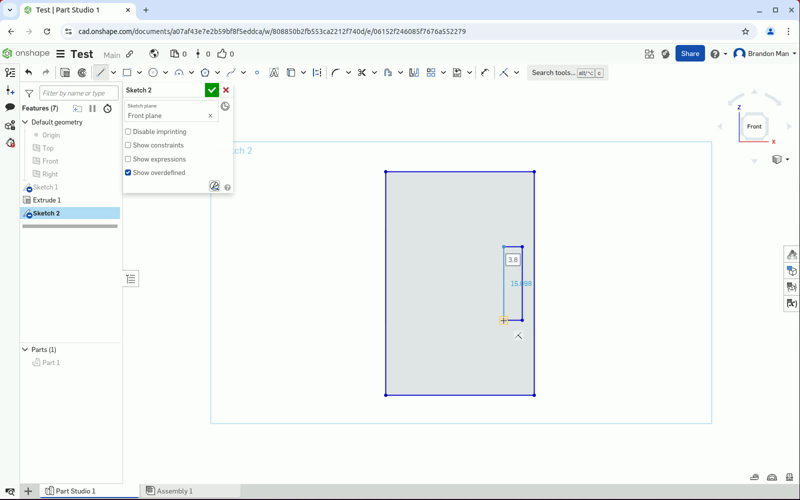
mouse_move(486, 372)
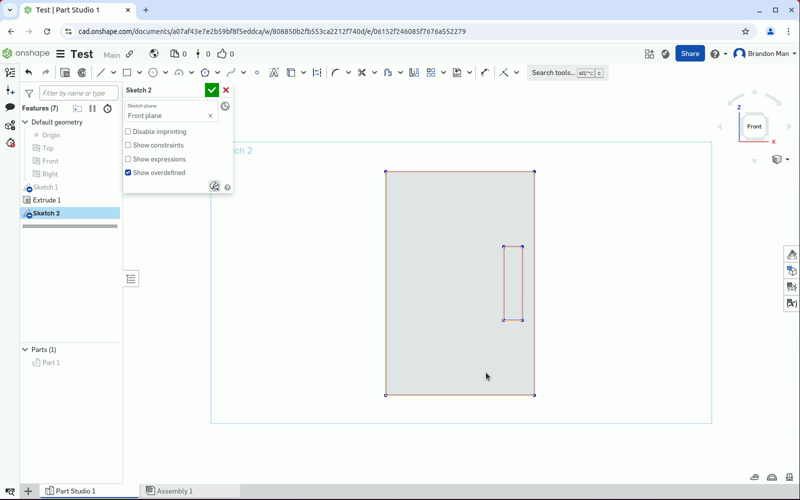
click(486, 372)
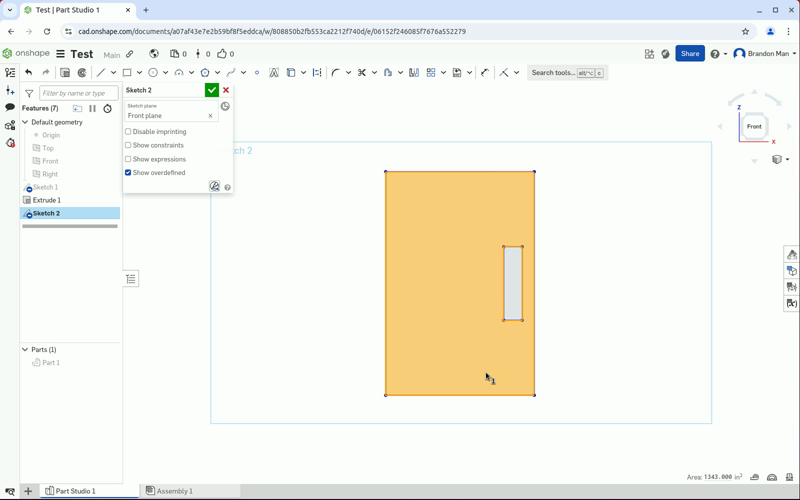
mouse_move(73, 352)
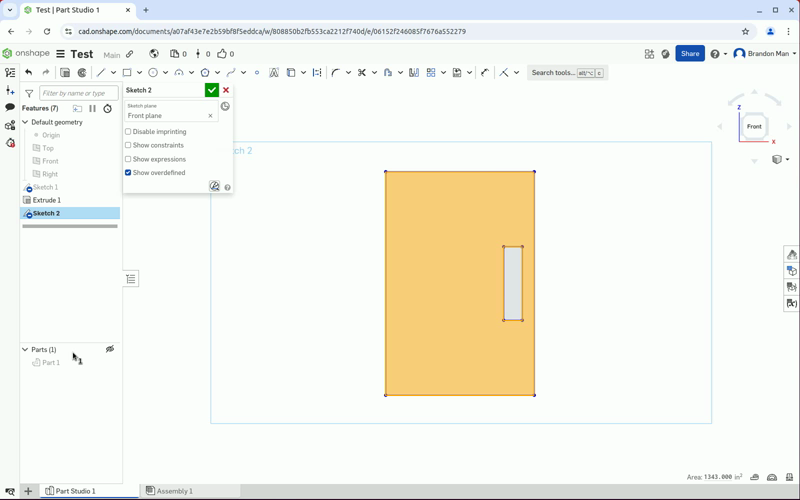
key(shift+y)
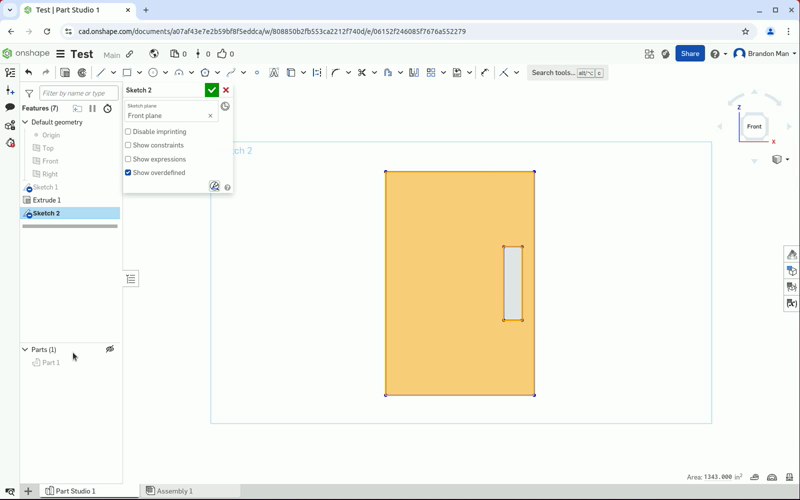
key(shift+e)
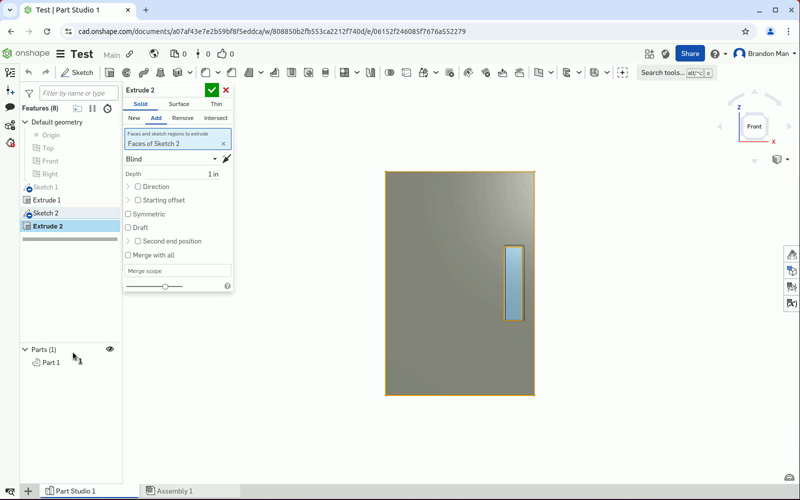
mouse_move(143, 106)
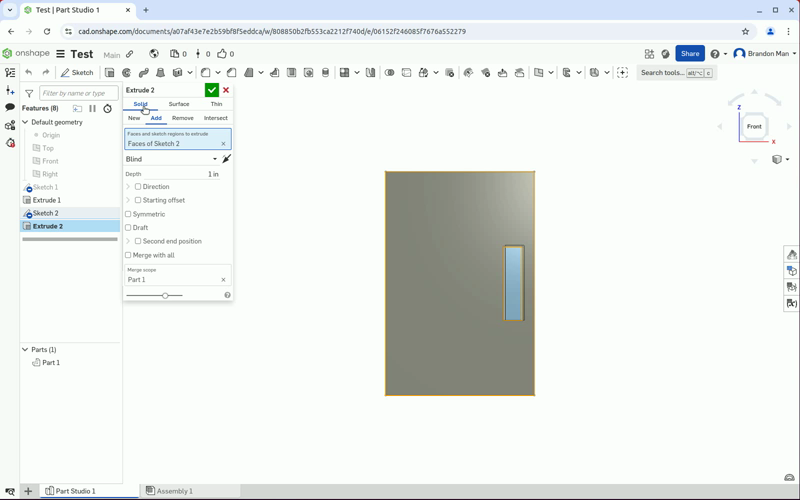
click(143, 106)
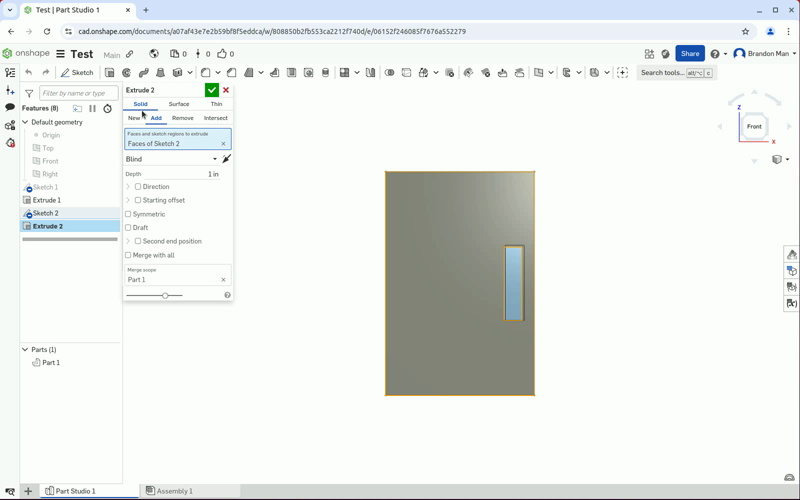
mouse_move(137, 120)
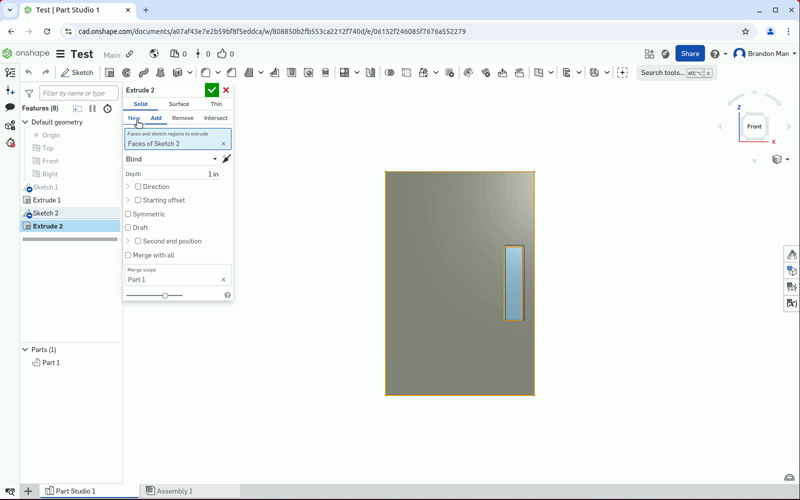
click(137, 120)
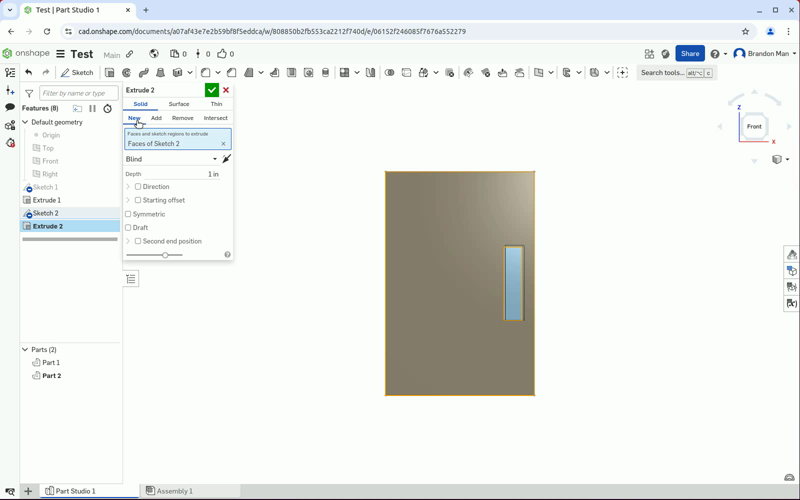
key(tab, 4)
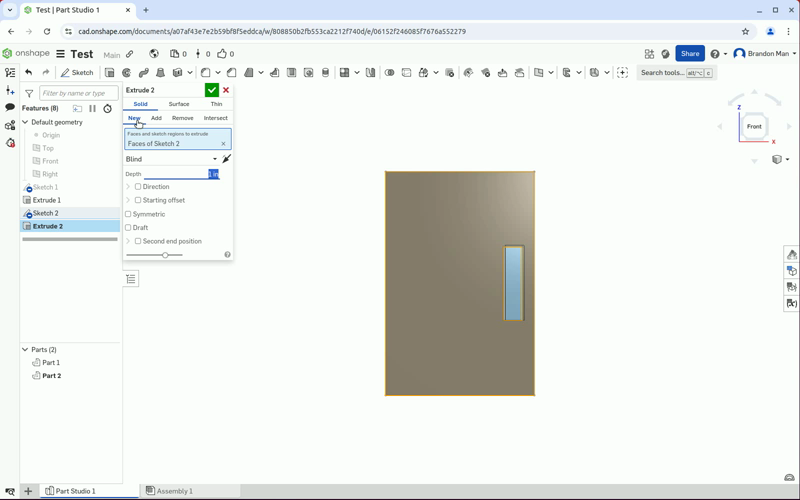
text(7.703)
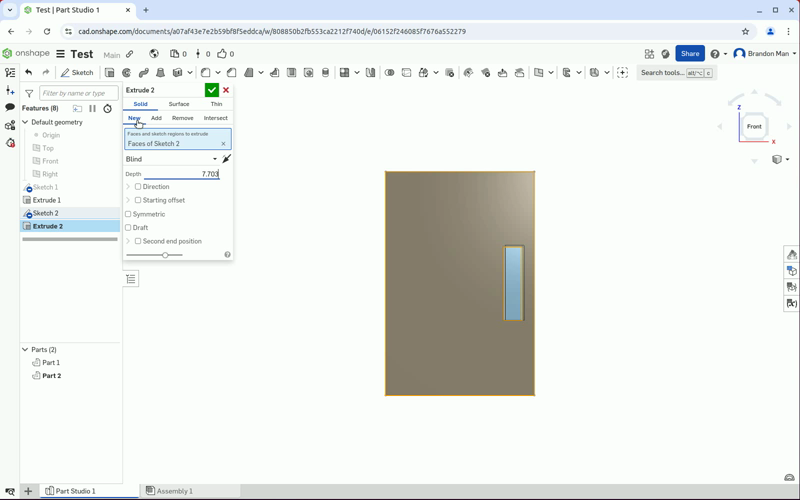
key(enter)
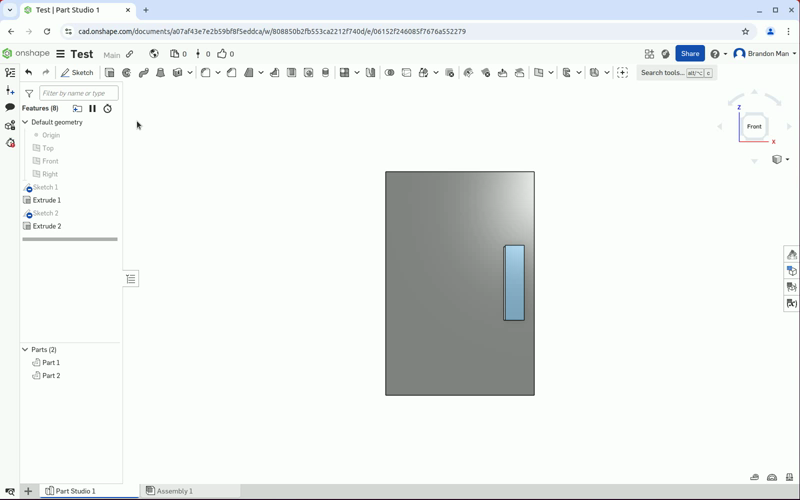
key(shift+h)
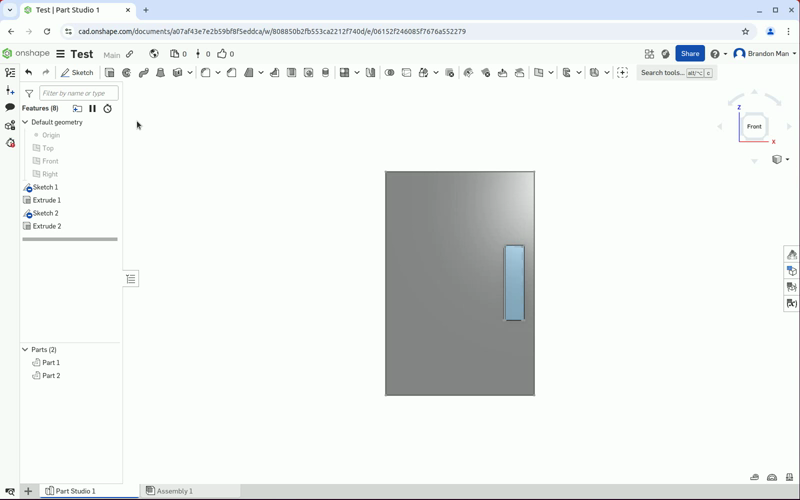
key(shift+h)
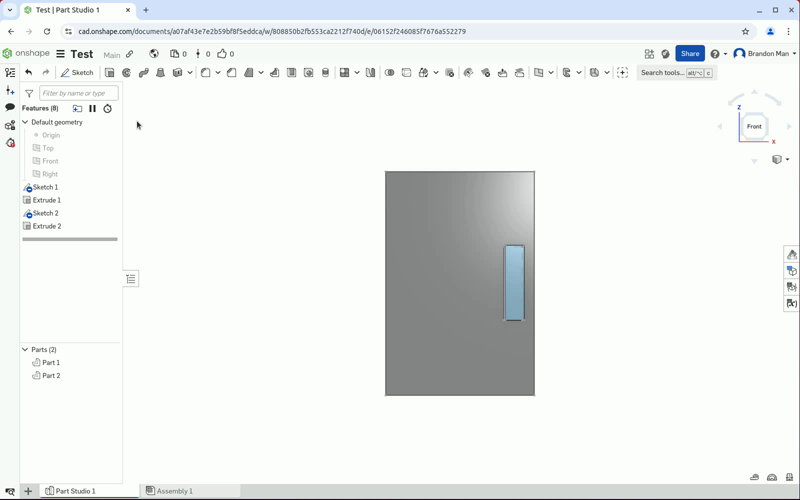
key(shift+7)
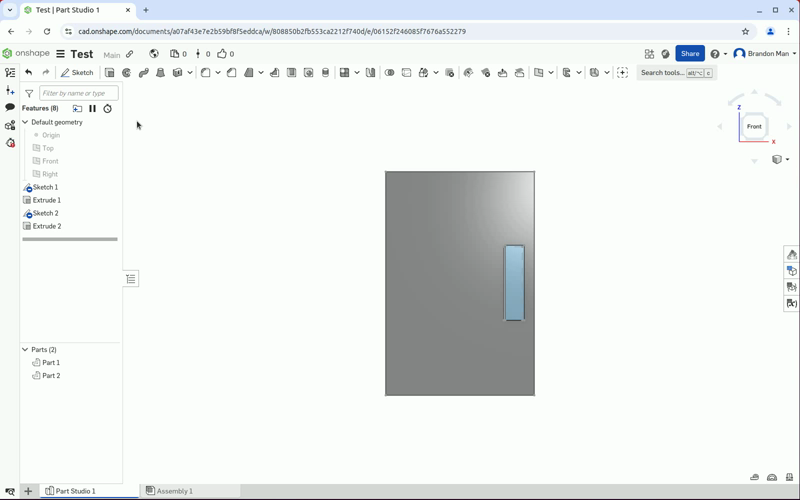
key(left, 2)
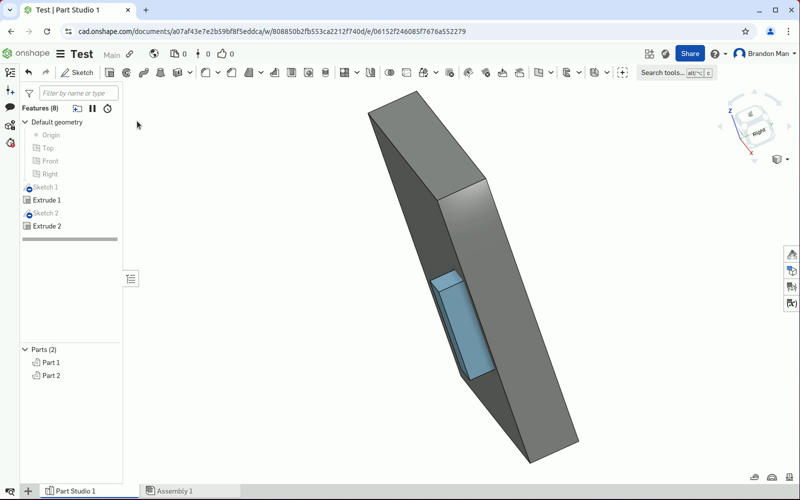
key(down, 2)
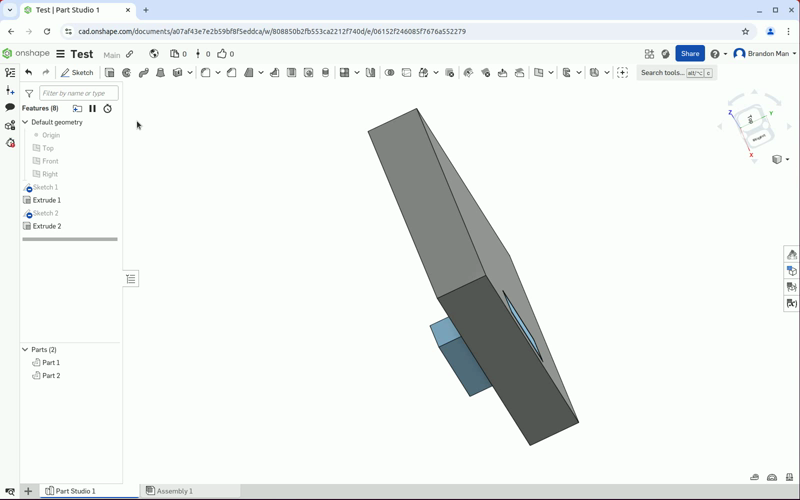
key(up, 2)
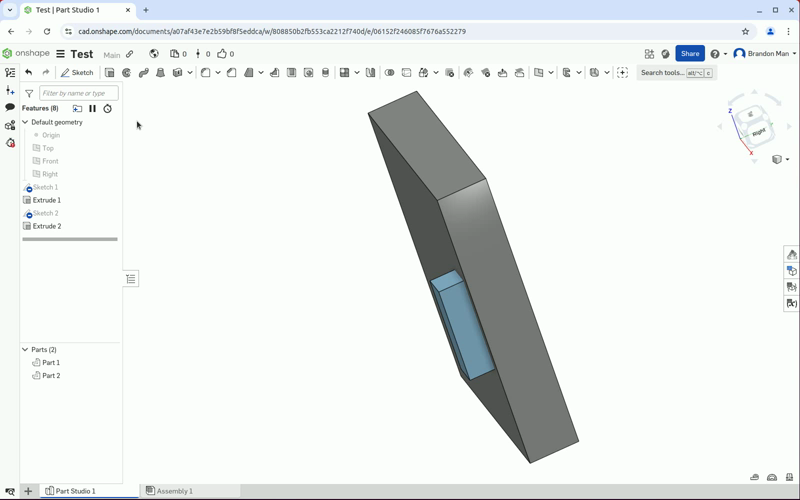
key(right, 2)
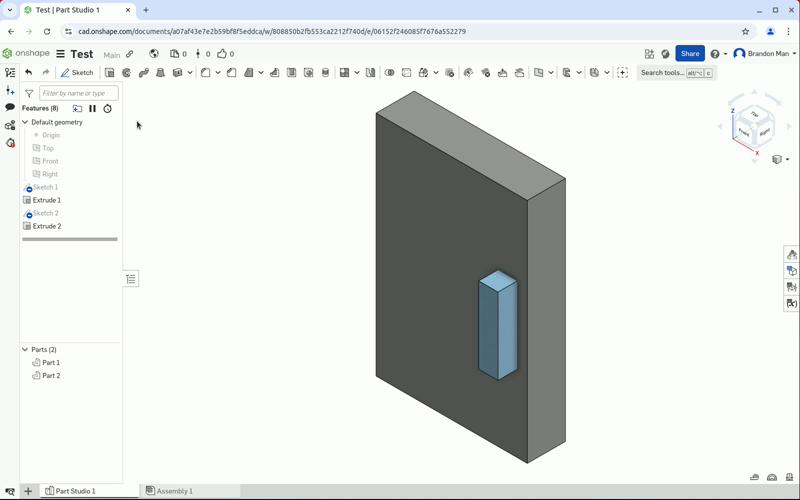
mouse_move(73, 189)
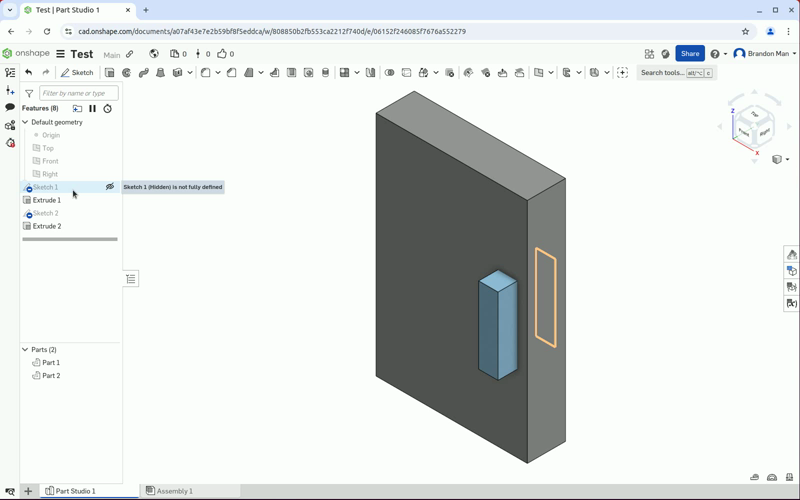
click(73, 189)